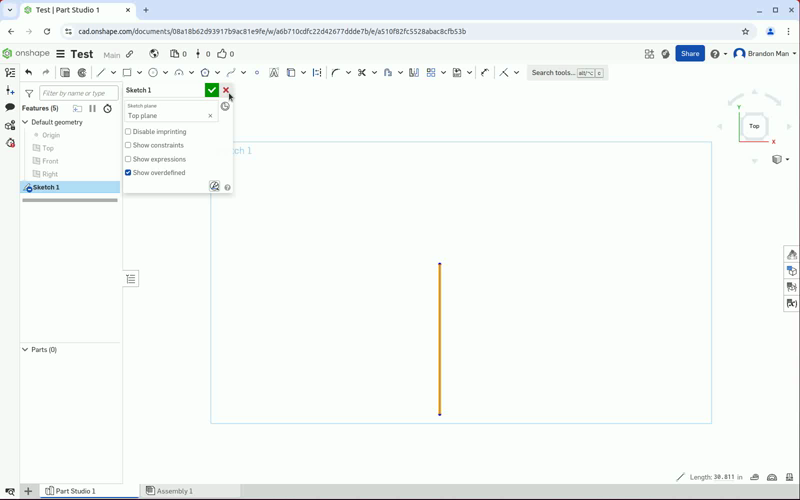
key(shift+h)
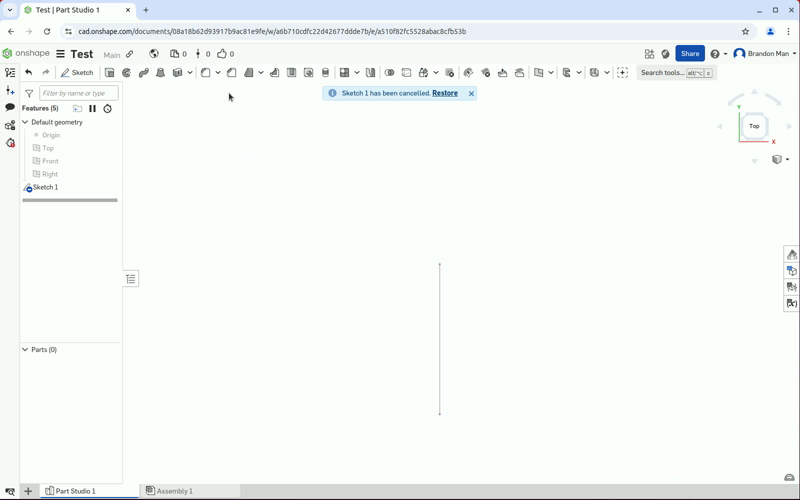
key(shift+s)
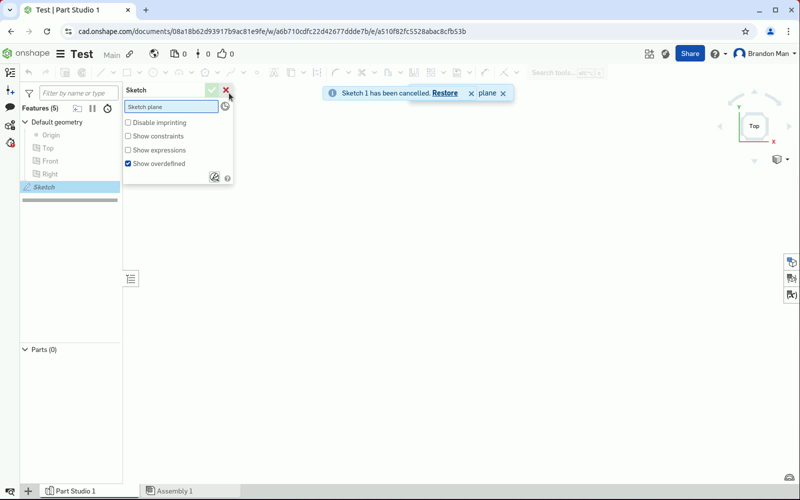
mouse_move(73, 150)
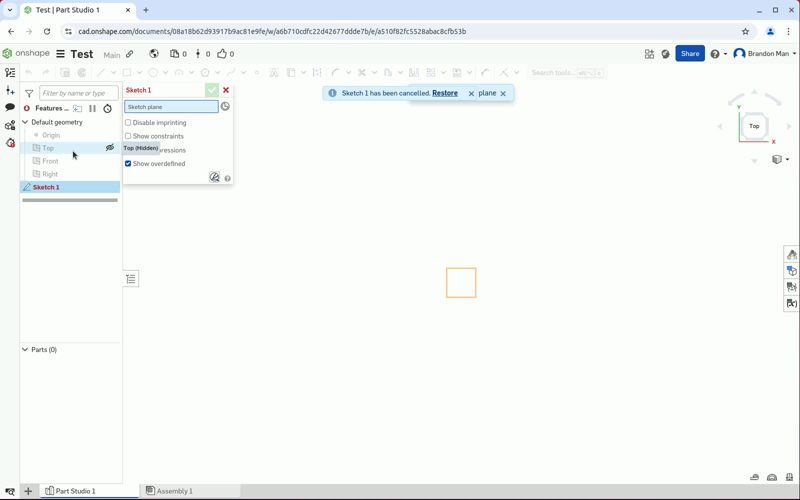
click(73, 150)
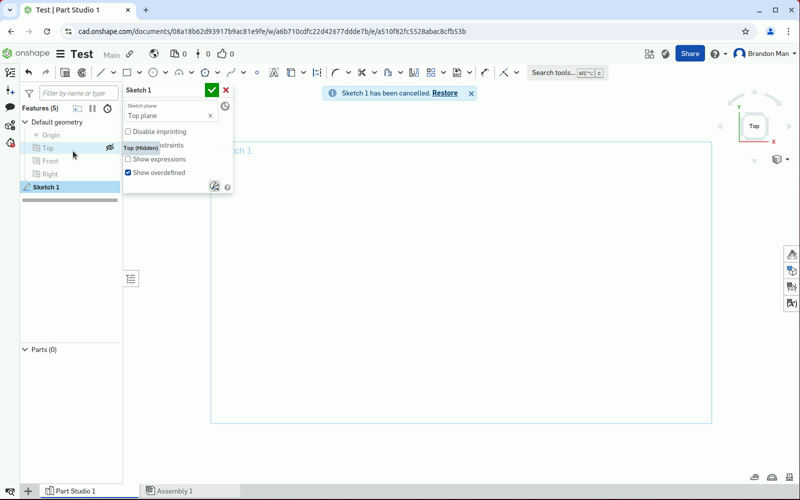
mouse_move(73, 352)
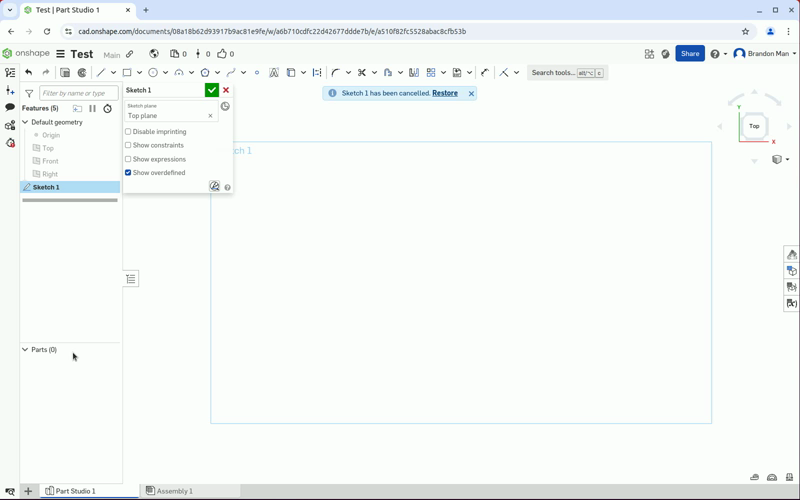
key(y)
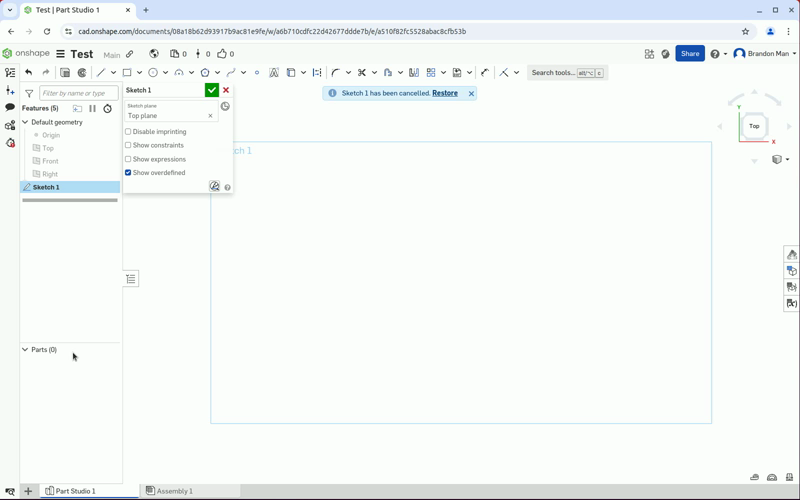
key(c)
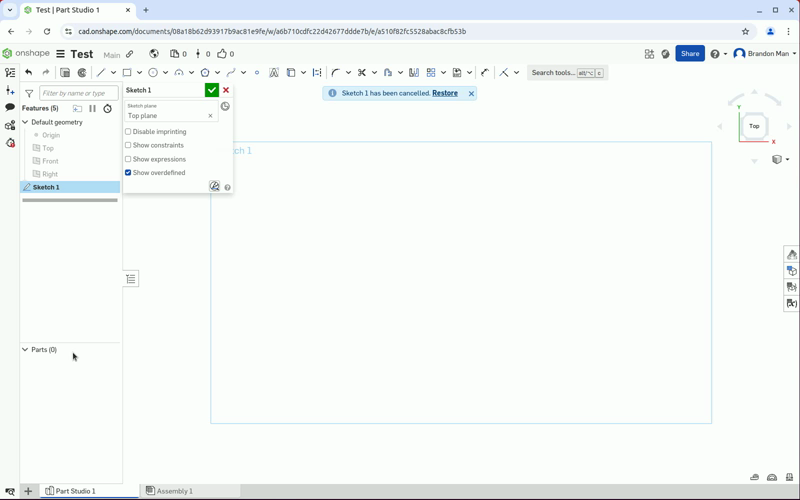
key_down(shift)
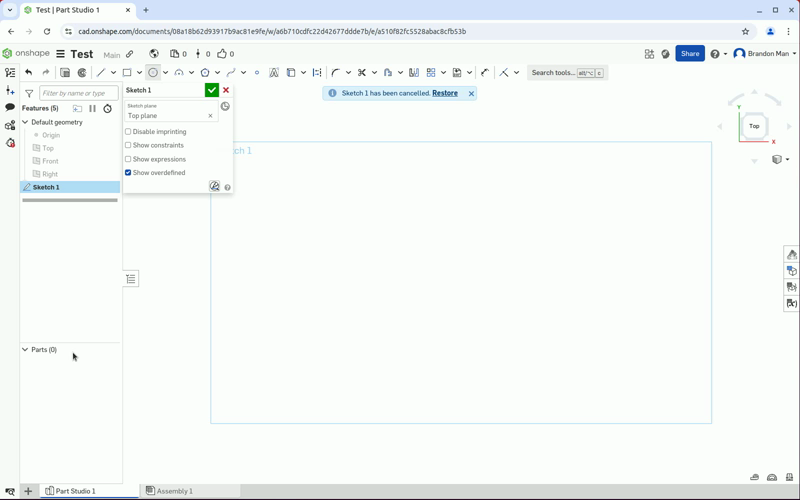
mouse_move(461, 282)
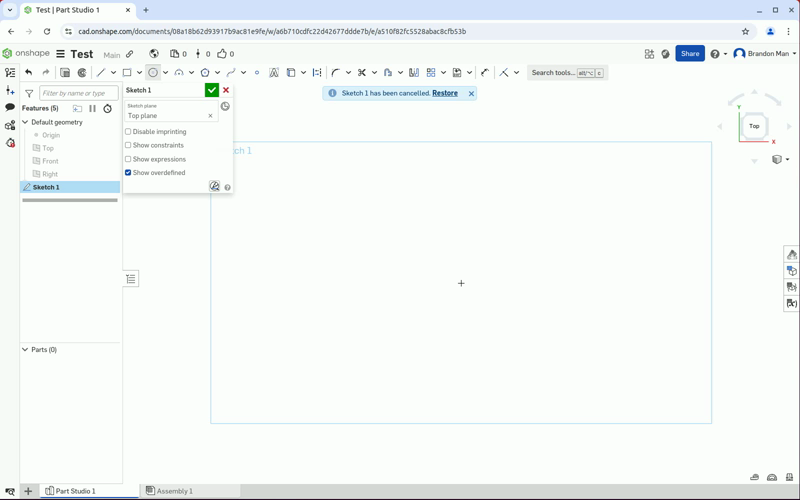
click(461, 282)
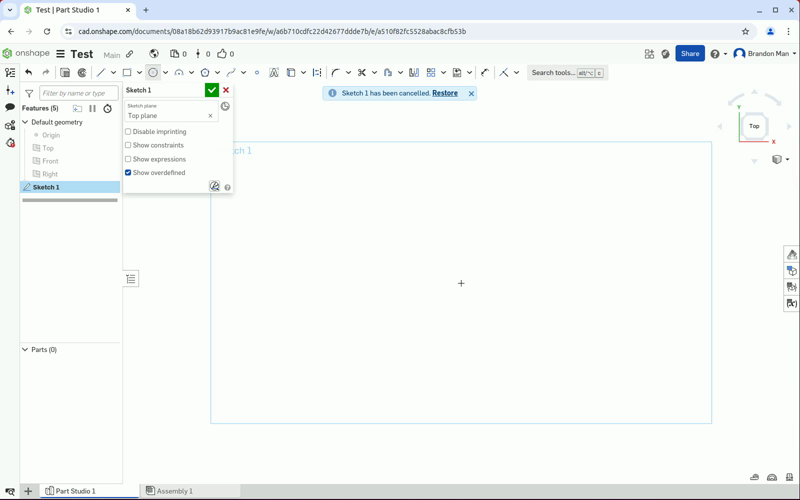
key_up(shift)
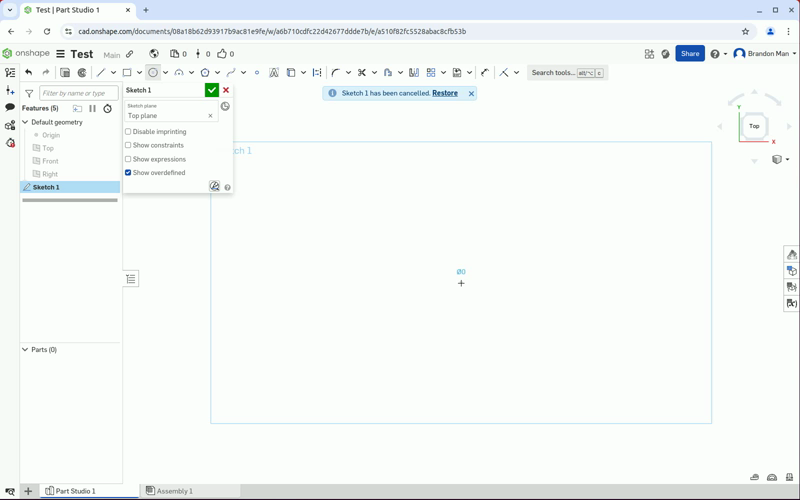
mouse_move(574, 282)
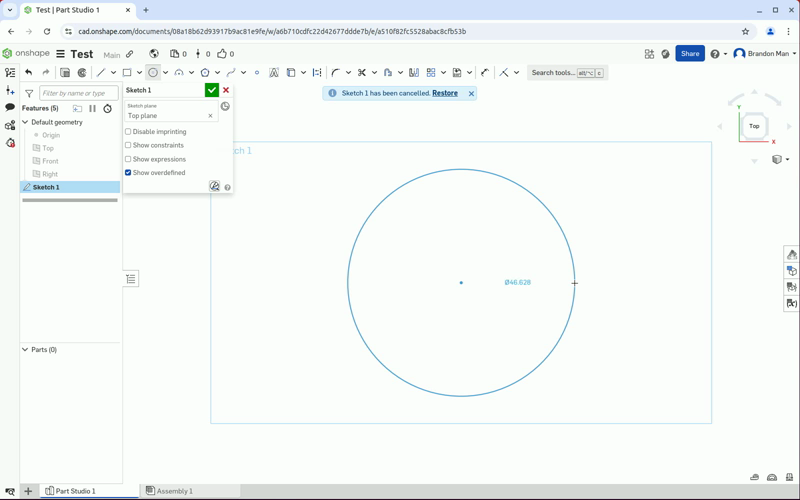
click(574, 282)
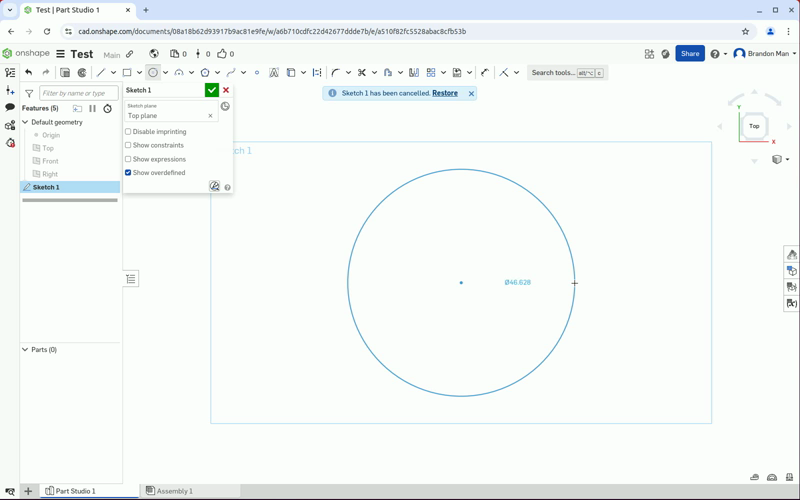
key(esc)
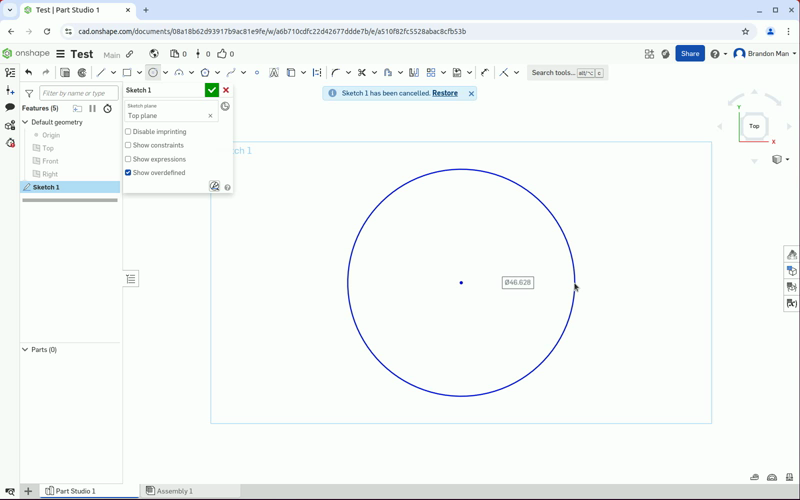
mouse_move(481, 289)
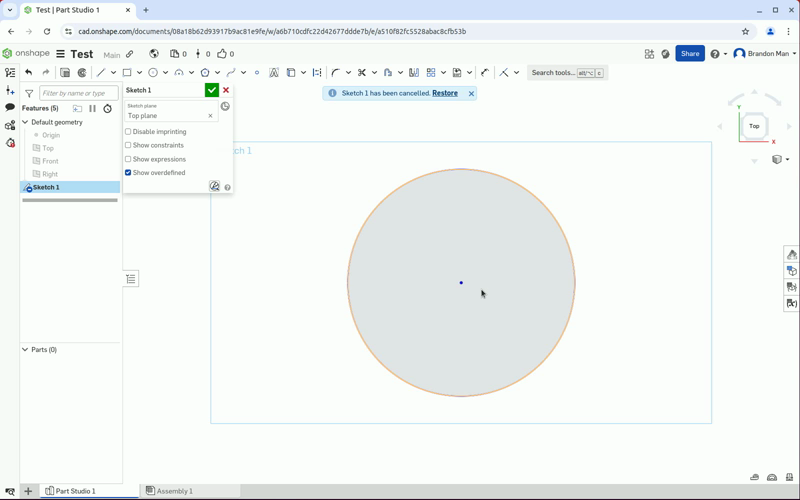
click(481, 289)
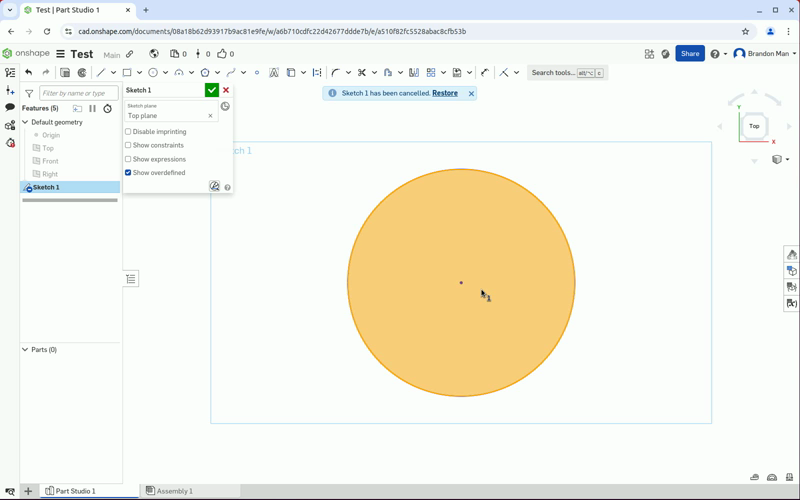
mouse_move(73, 352)
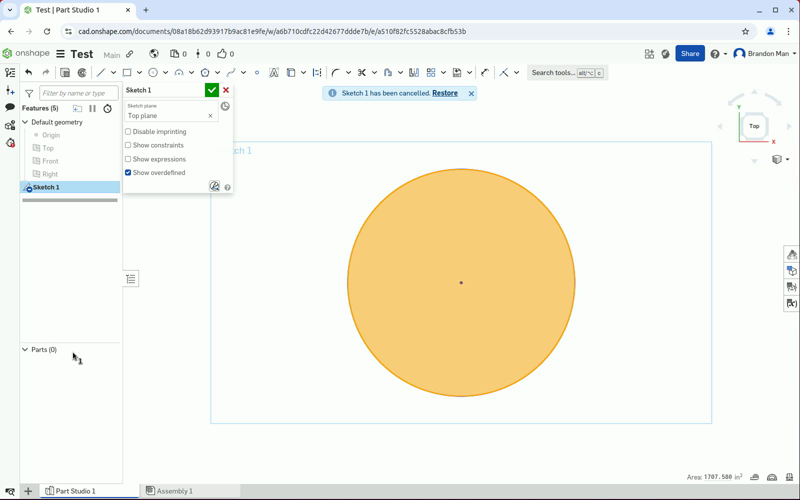
key(shift+y)
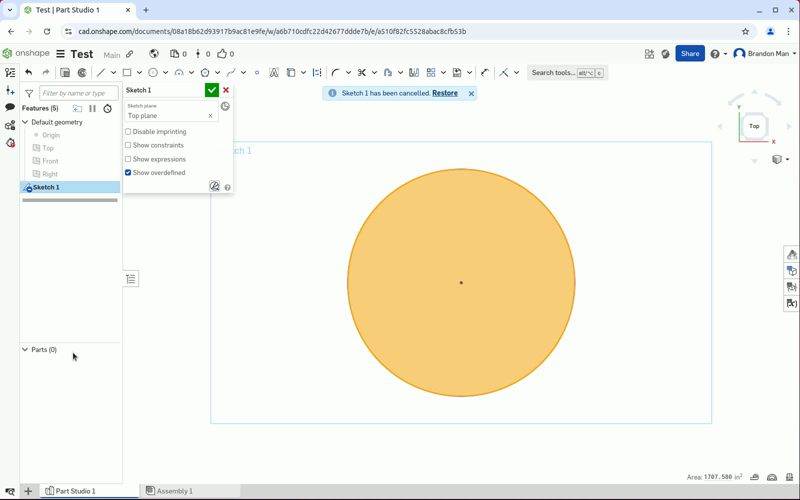
key(shift+e)
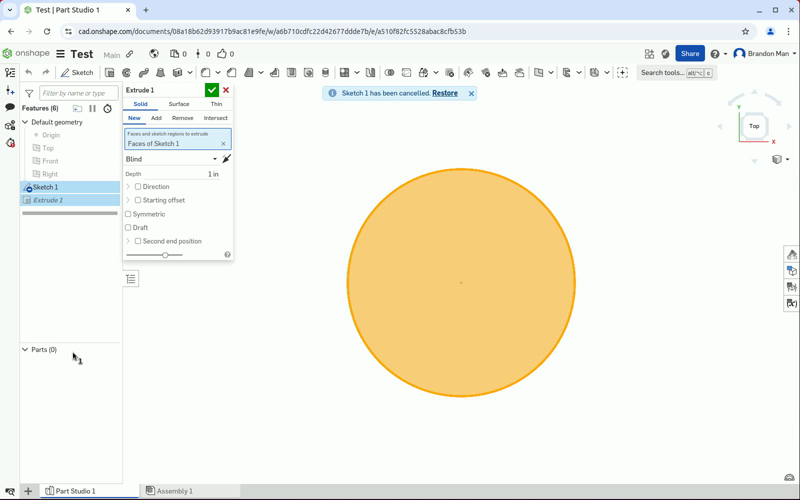
mouse_move(143, 106)
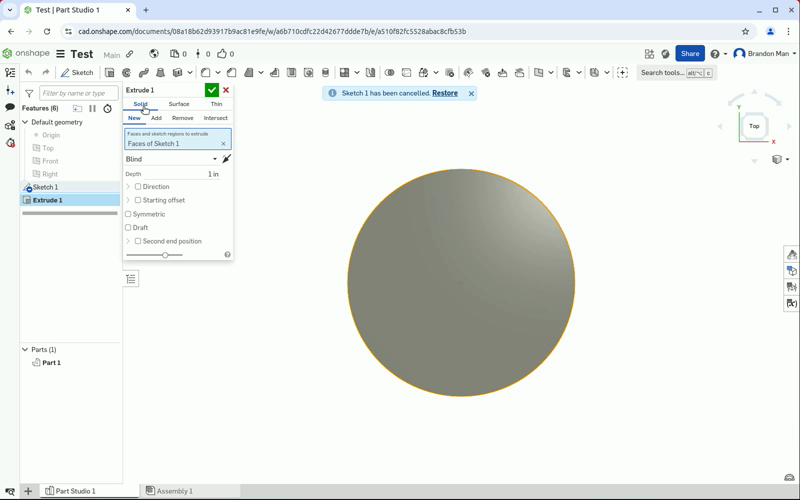
click(143, 106)
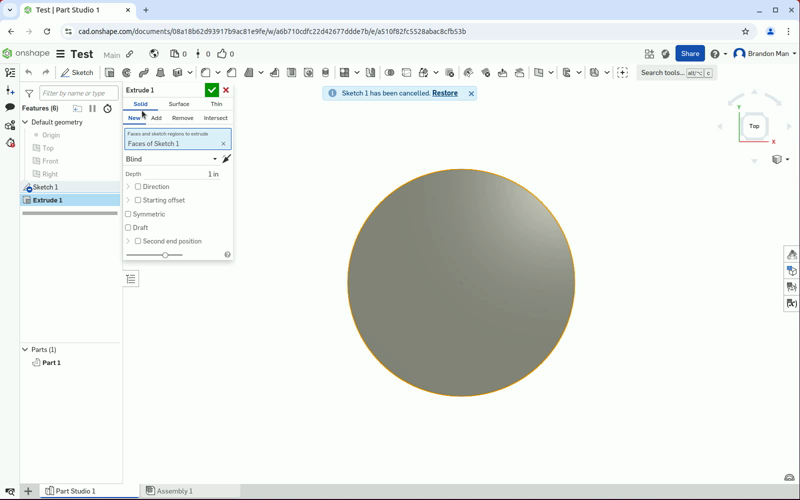
mouse_move(137, 120)
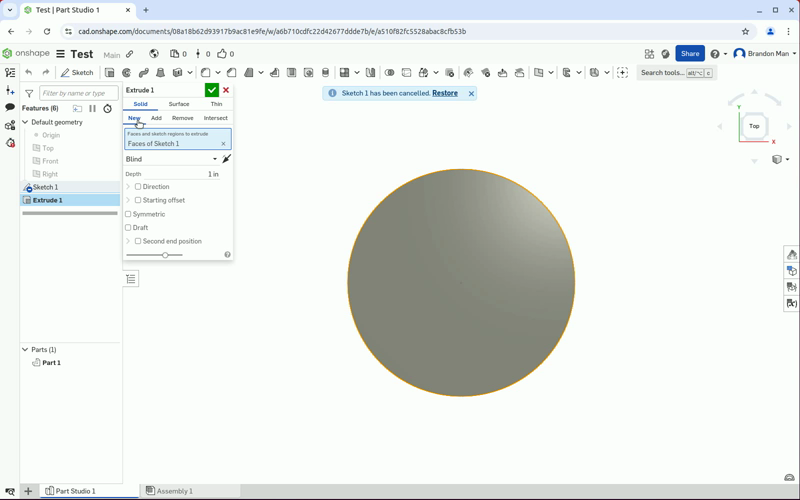
click(137, 120)
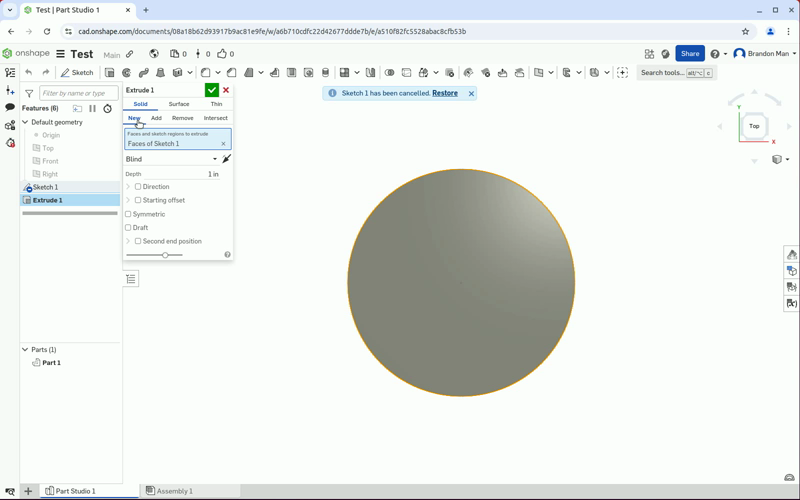
key(tab, 4)
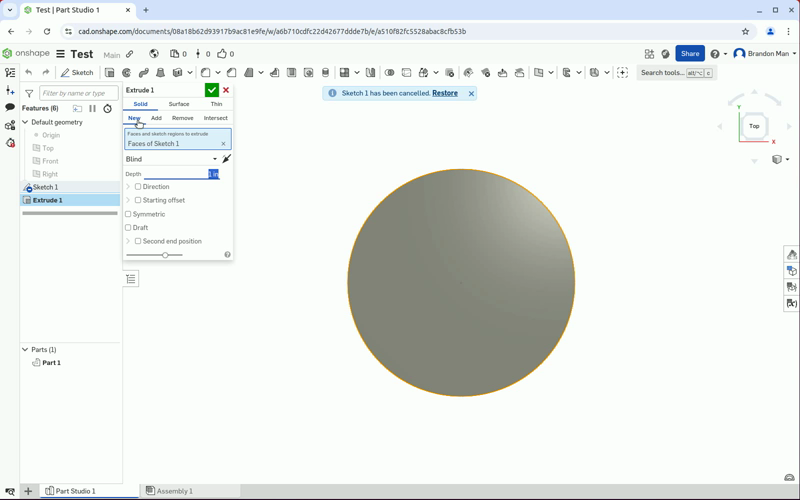
text(6.018)
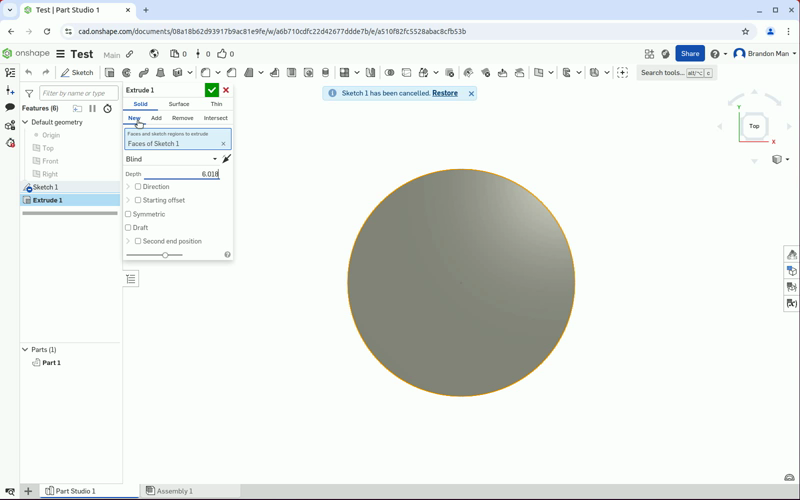
key(enter)
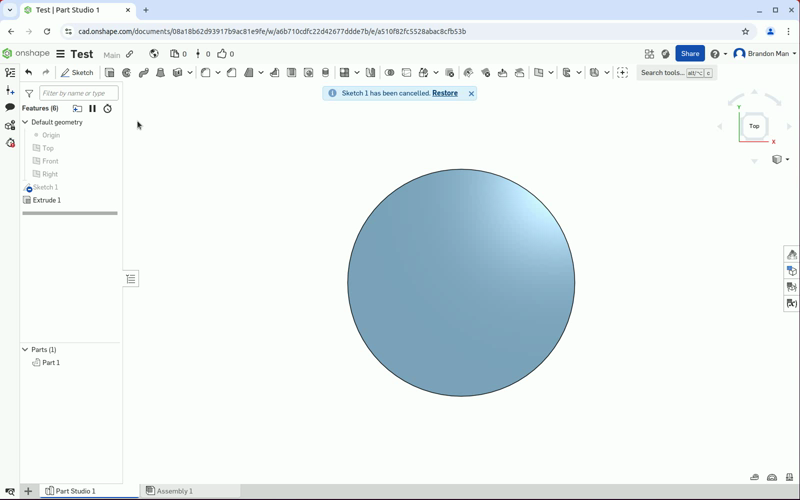
key(shift+h)
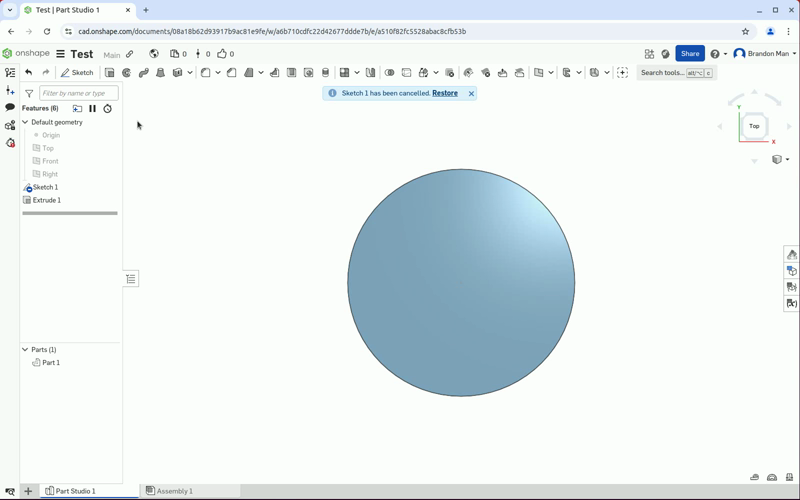
key(shift+h)
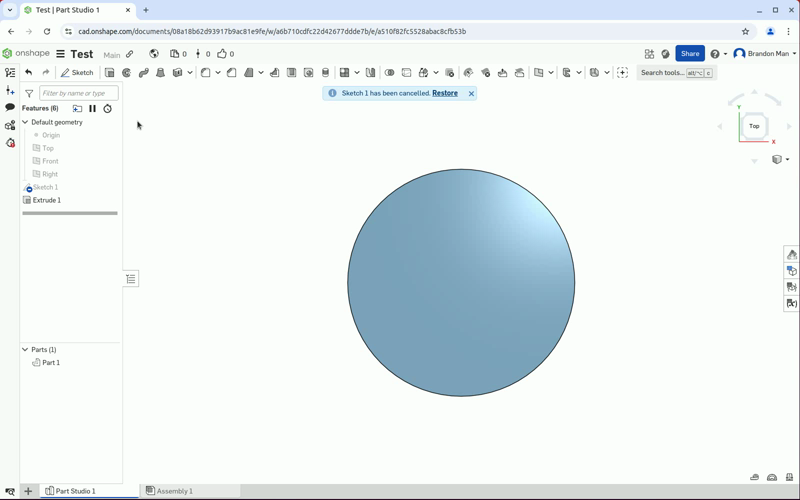
mouse_move(73, 189)
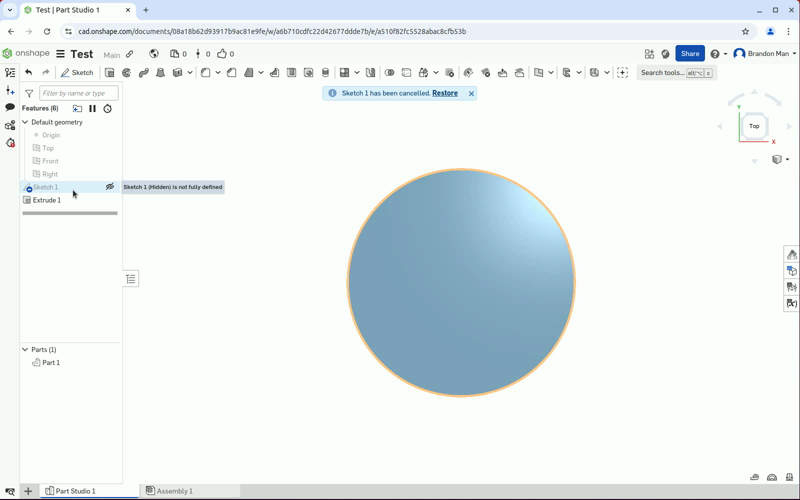
click(73, 189)
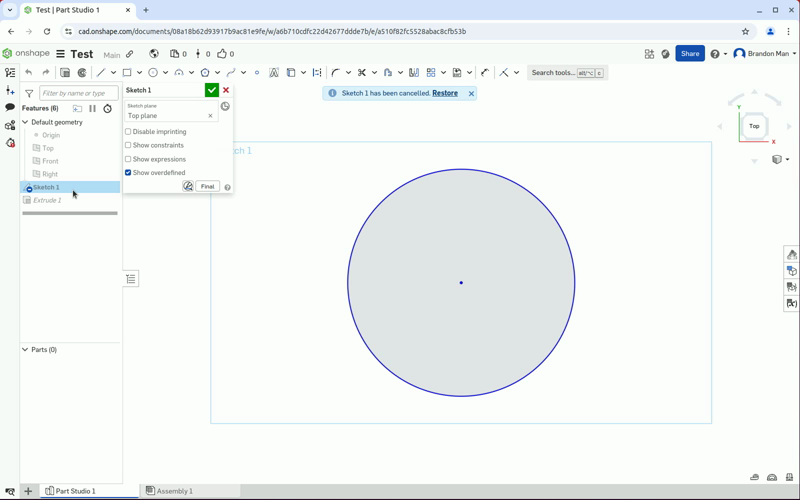
mouse_move(229, 92)
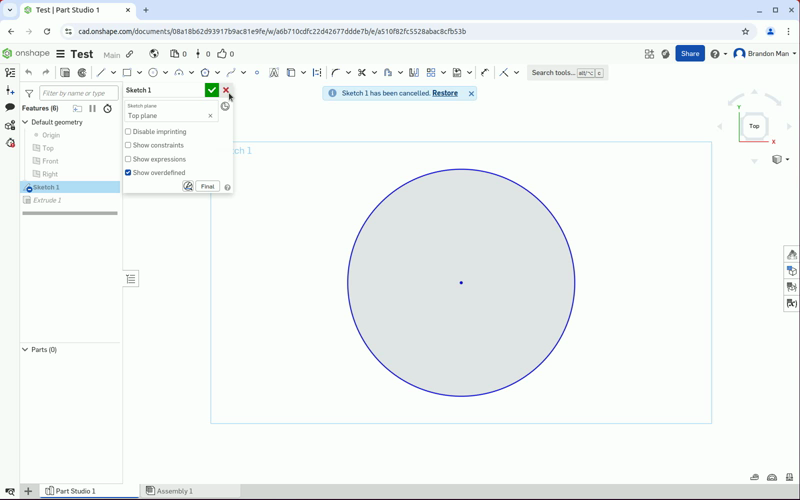
click(229, 92)
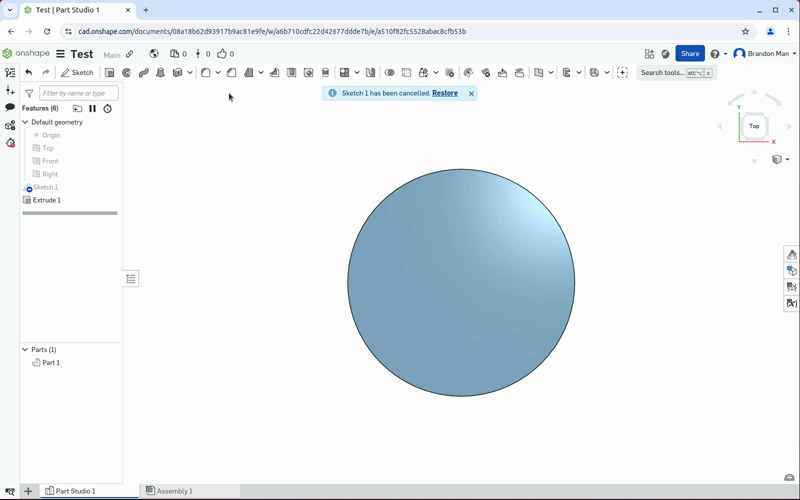
mouse_move(541, 75)
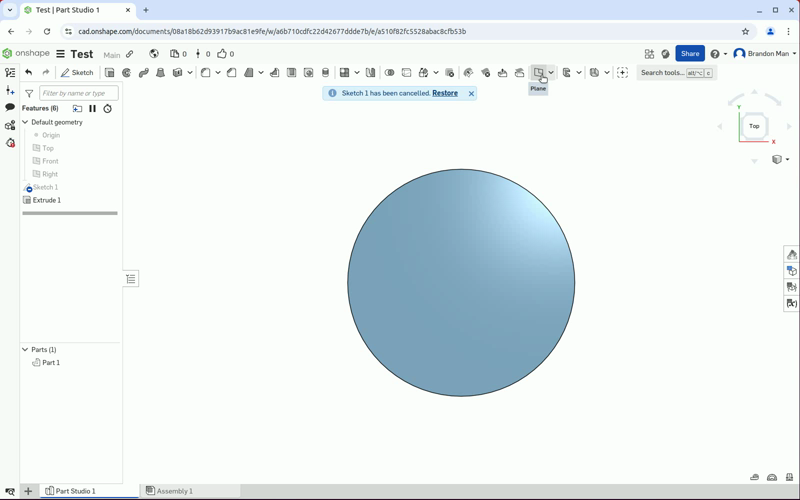
click(541, 75)
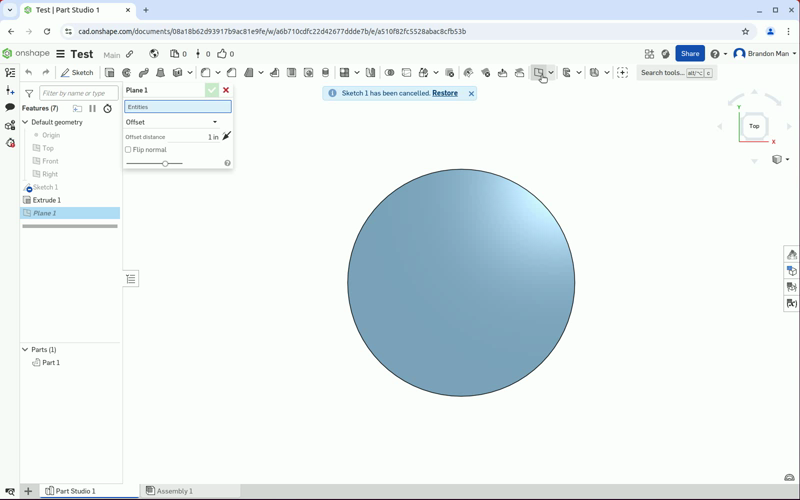
mouse_move(73, 150)
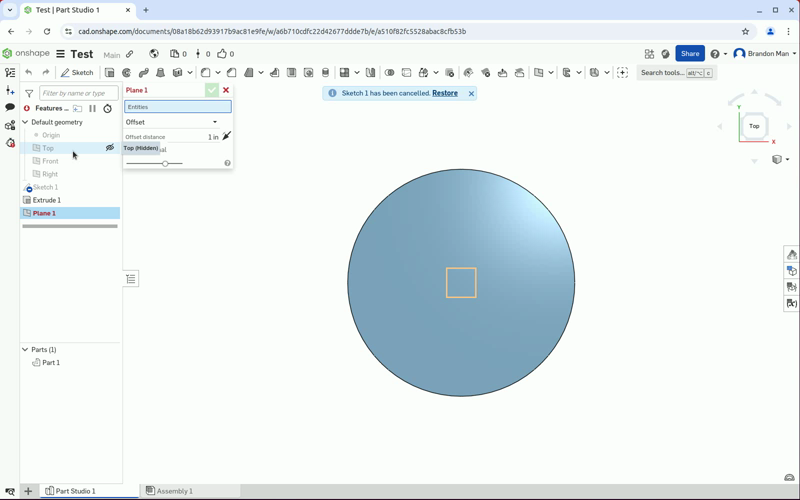
click(73, 150)
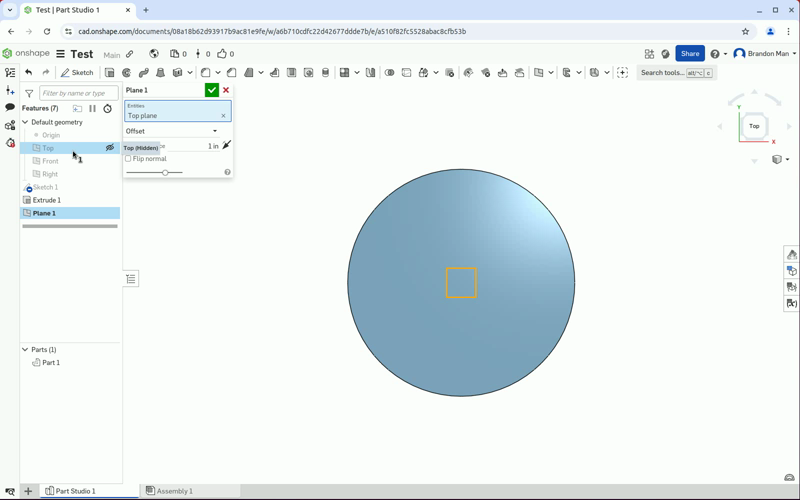
key(tab, 2)
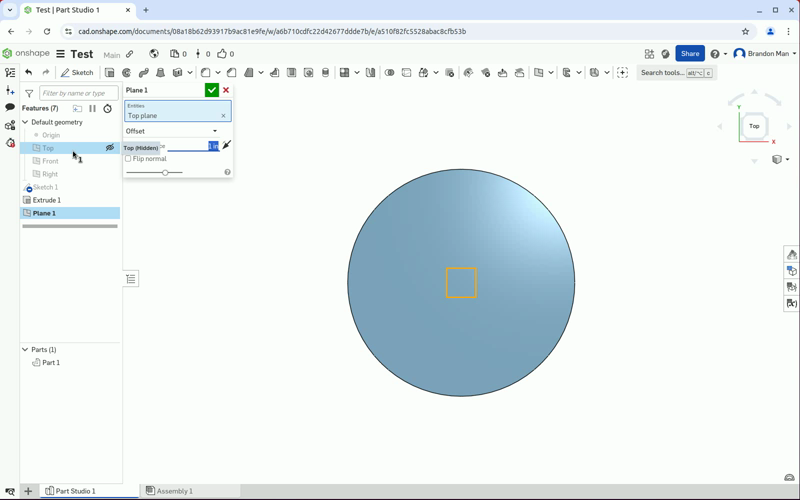
text(6.008)
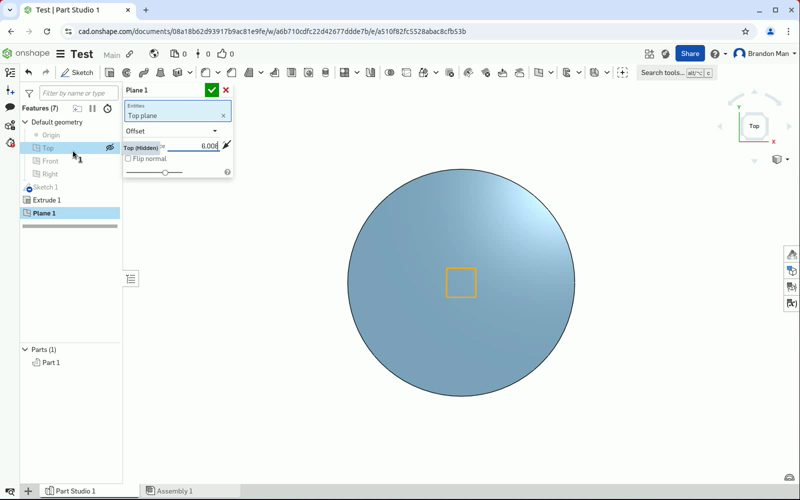
key(enter, 2)
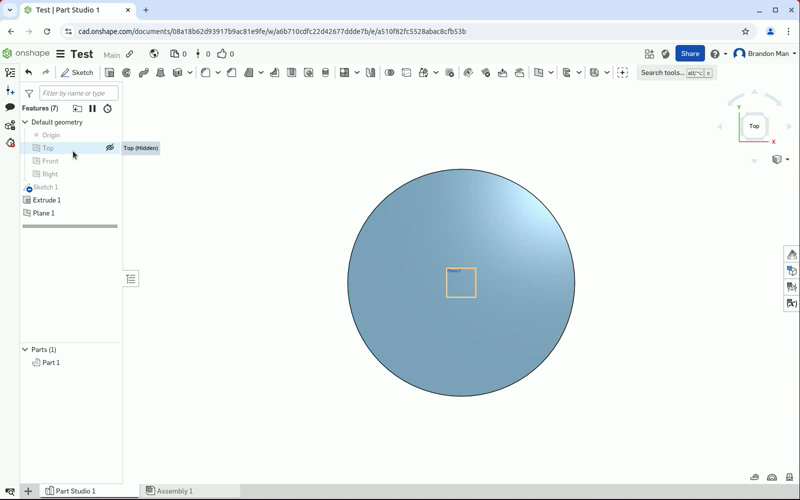
key(shift+s)
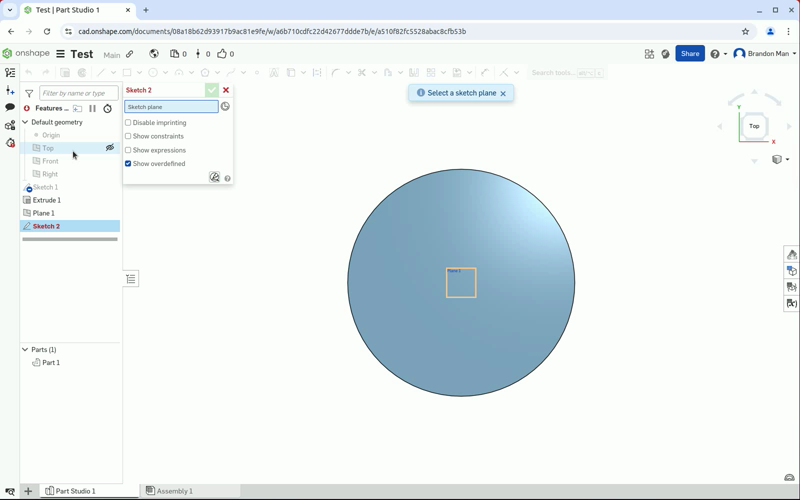
mouse_move(73, 215)
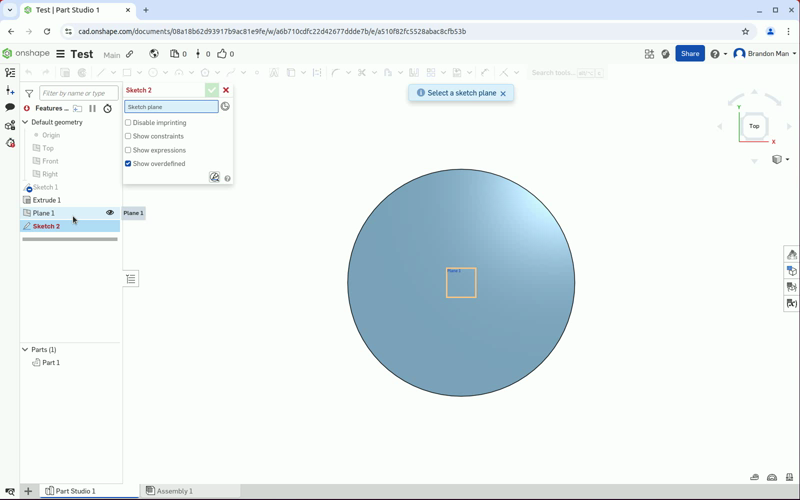
click(73, 215)
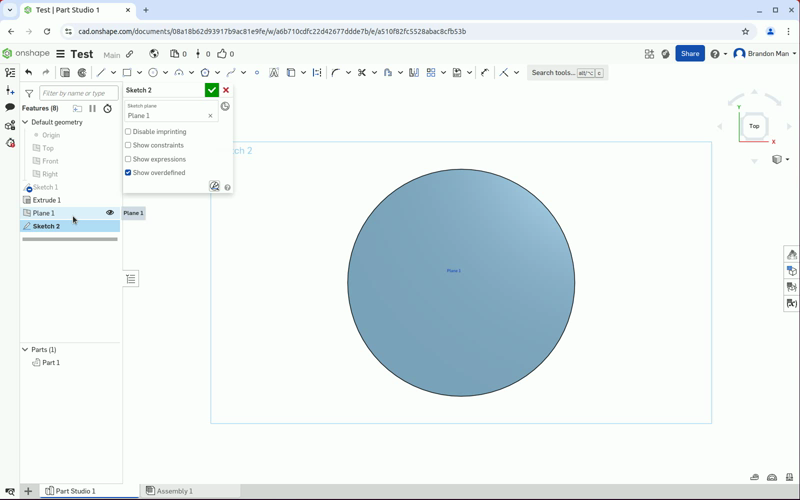
mouse_move(73, 352)
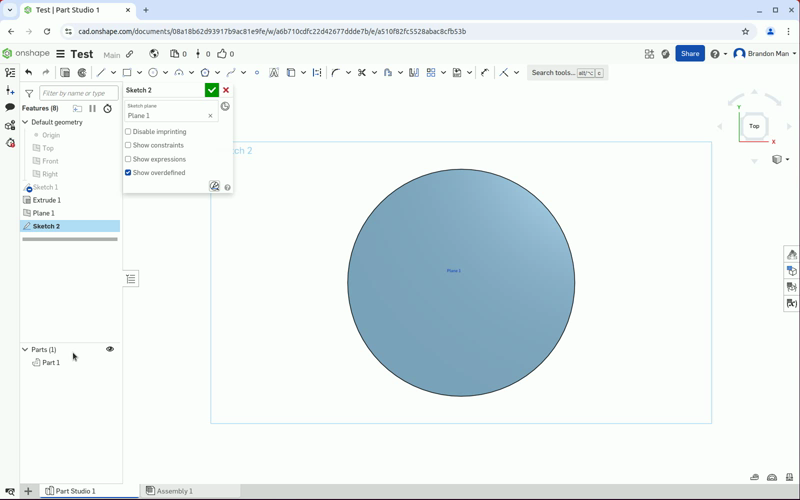
key(y)
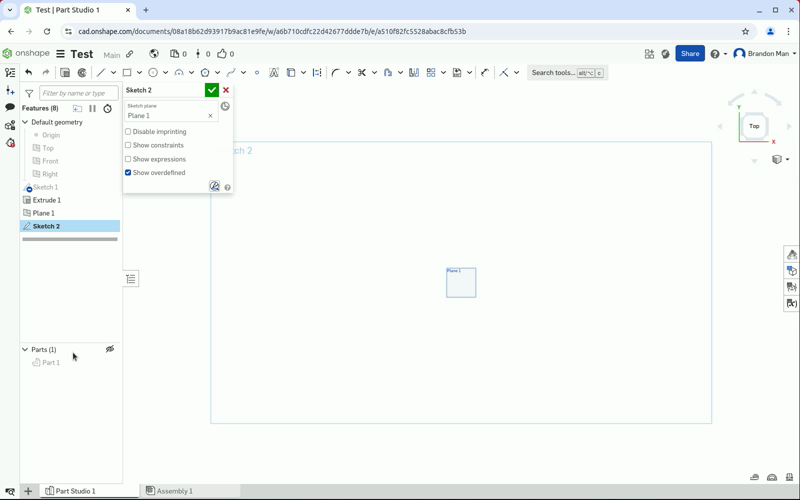
key(l)
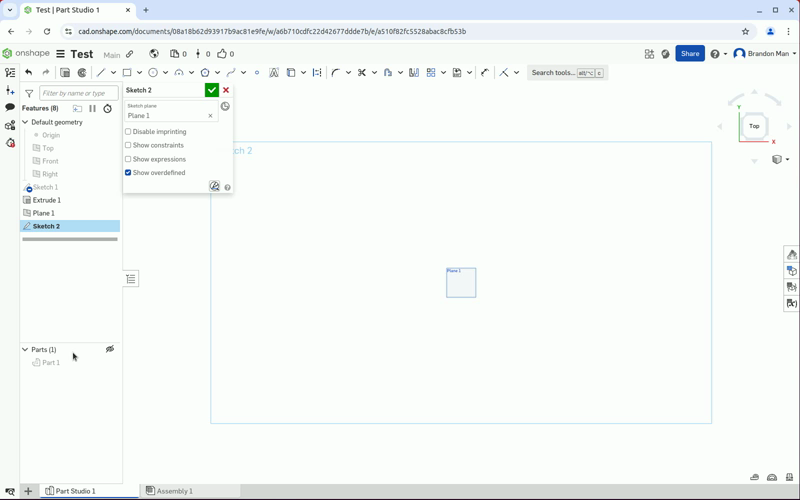
key_down(shift)
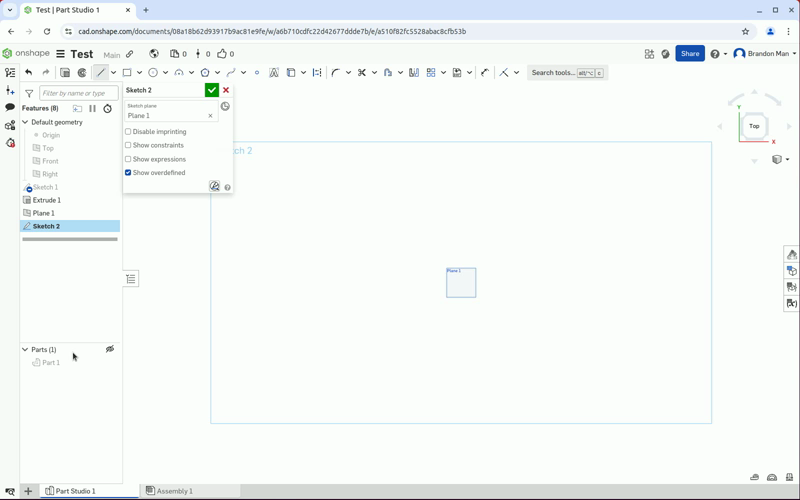
mouse_move(420, 270)
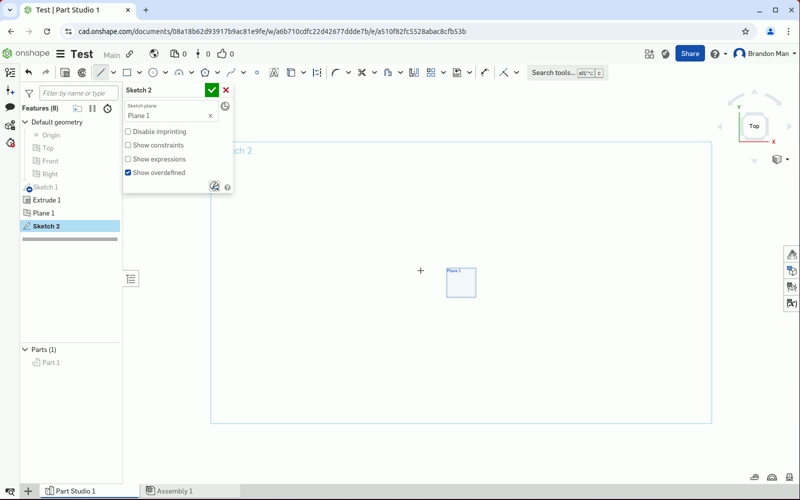
click(420, 270)
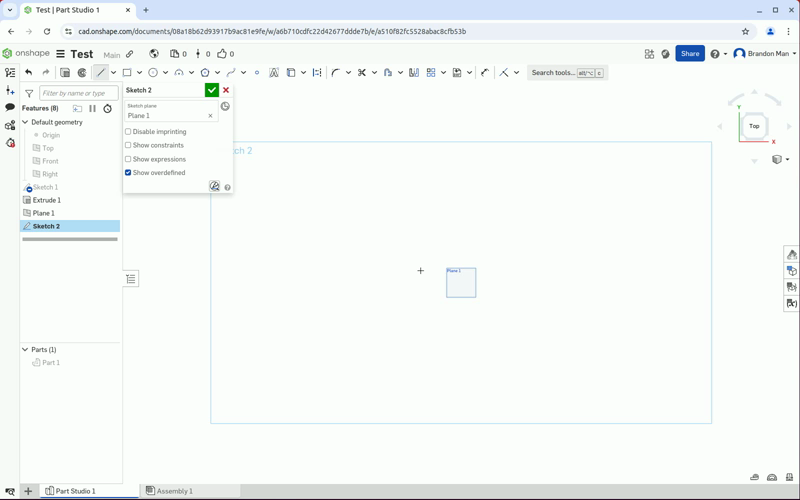
key_up(shift)
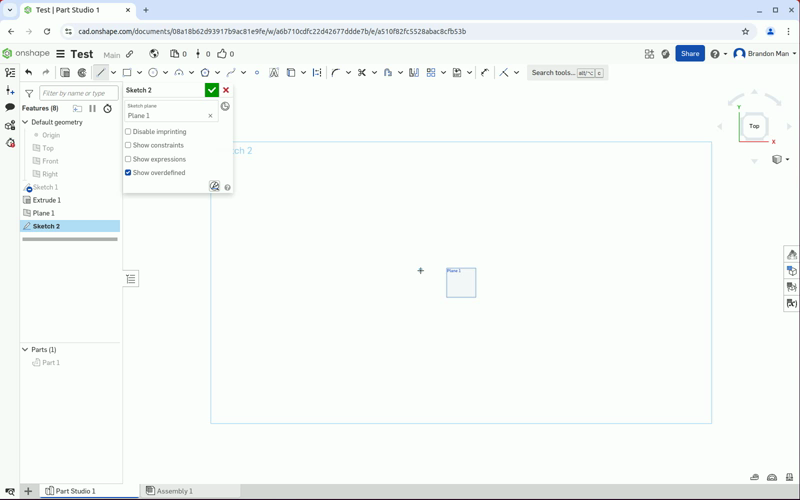
key_down(shift)
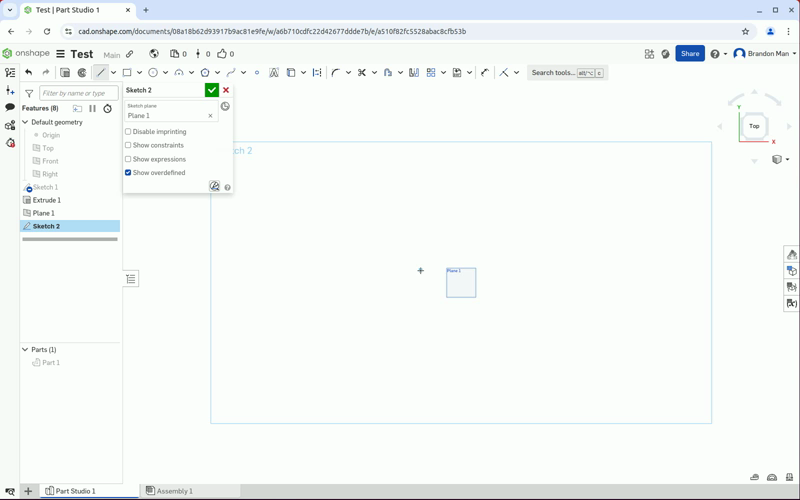
mouse_move(450, 270)
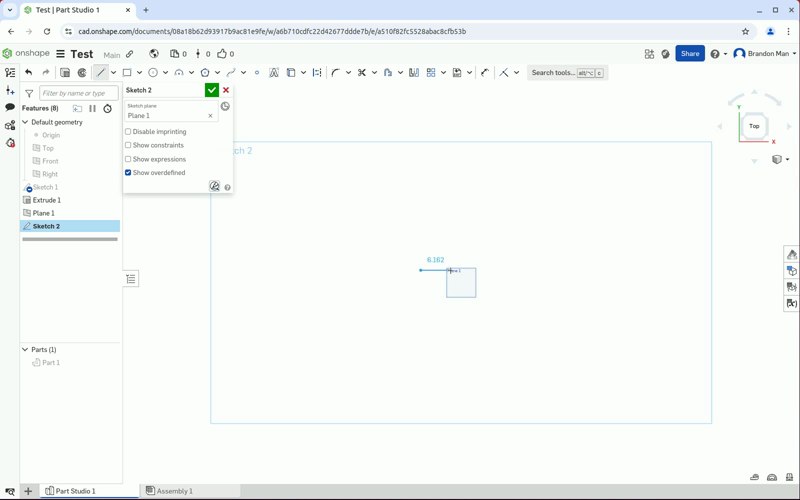
mouse_move(435, 316)
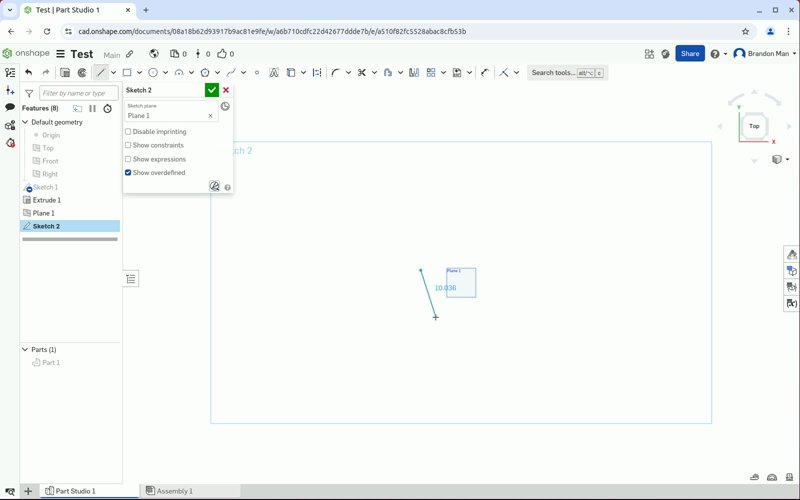
click(435, 316)
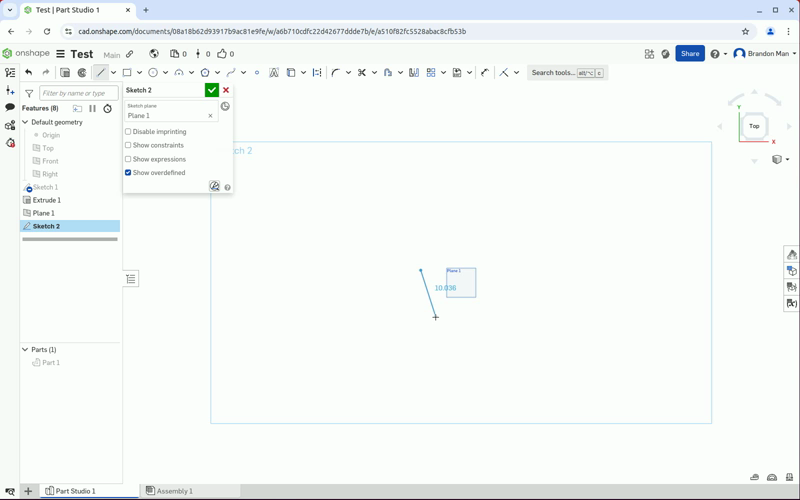
key_up(shift)
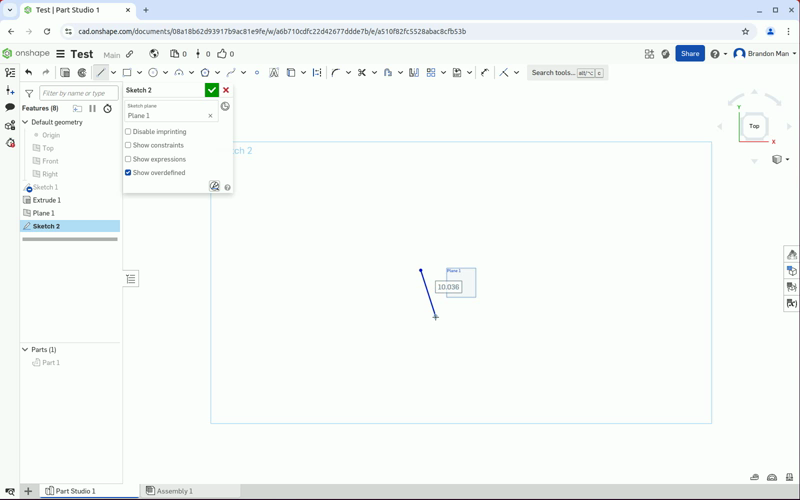
key_down(shift)
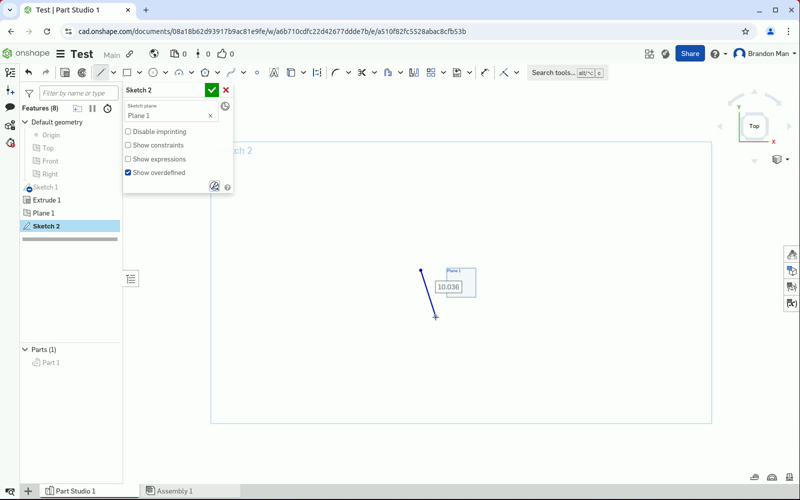
mouse_move(465, 316)
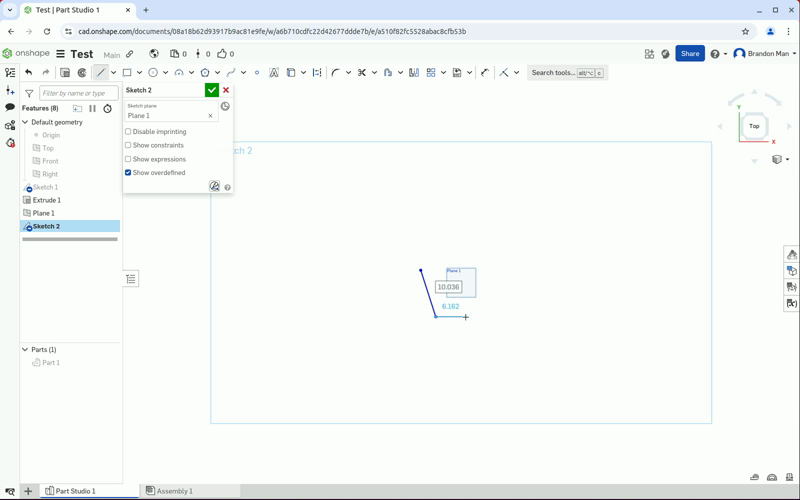
mouse_move(484, 316)
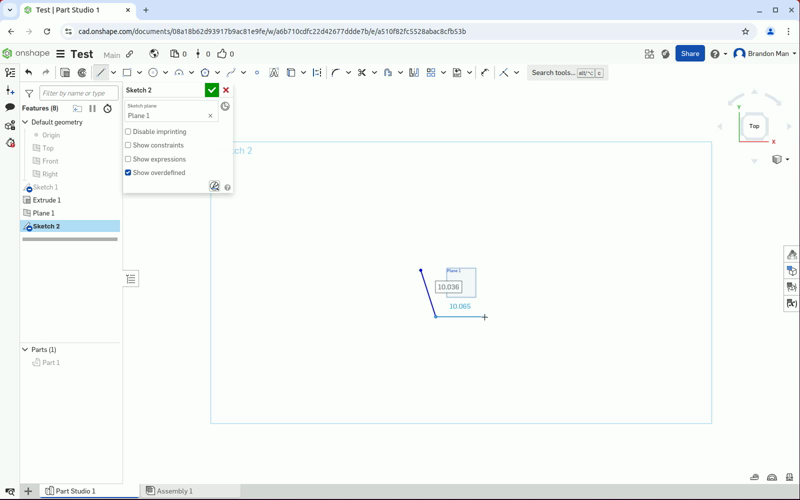
click(484, 316)
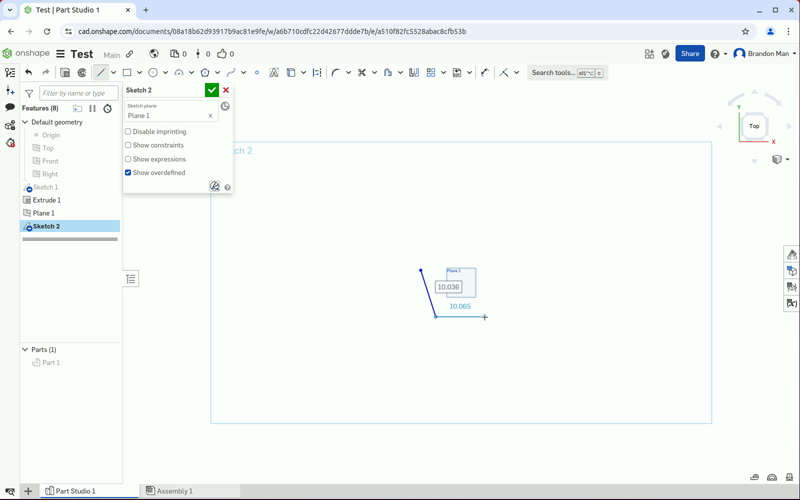
key_up(shift)
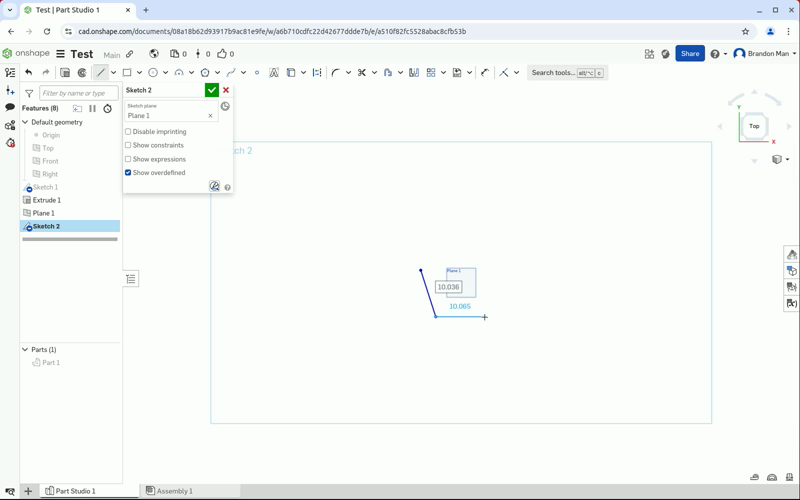
key_down(shift)
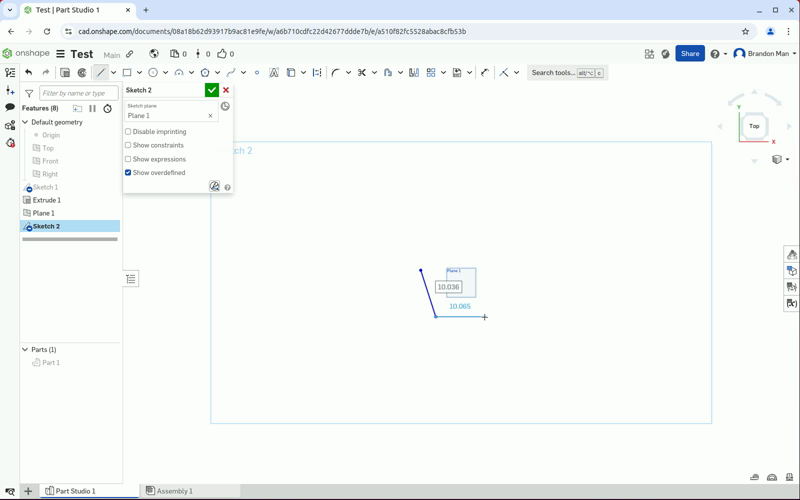
mouse_move(514, 316)
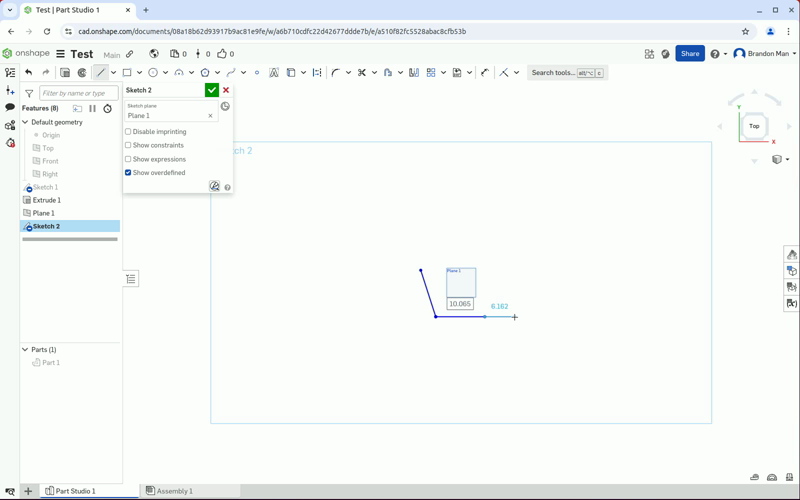
mouse_move(499, 270)
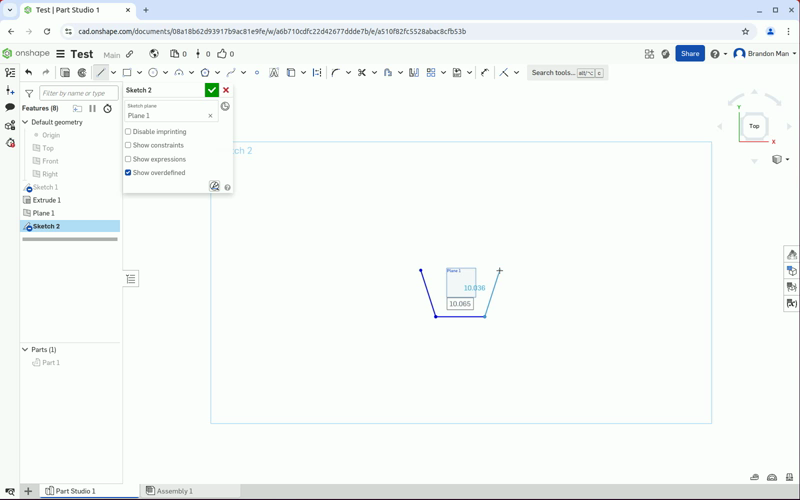
click(499, 270)
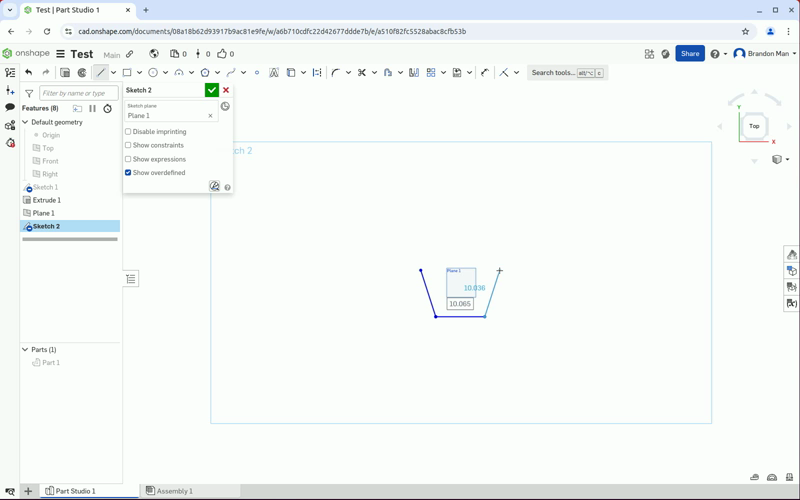
key_up(shift)
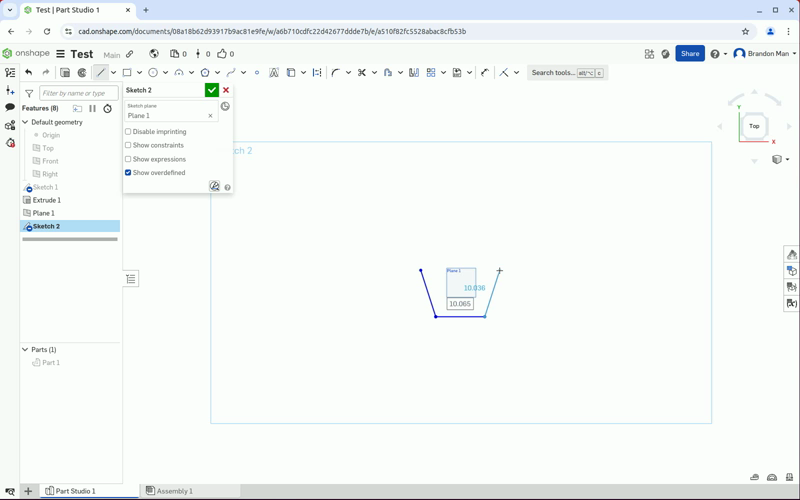
key_down(shift)
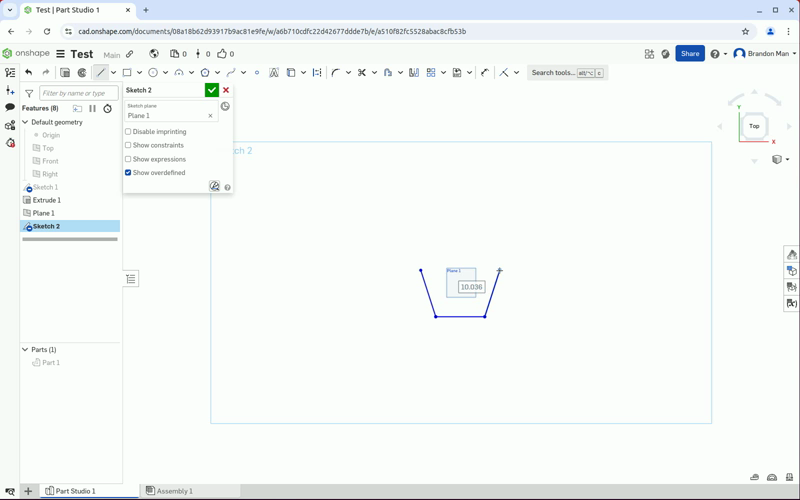
mouse_move(529, 270)
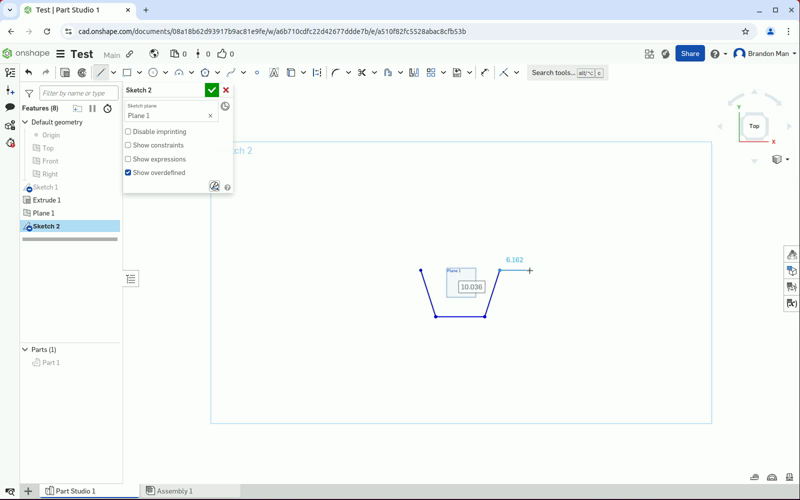
mouse_move(460, 241)
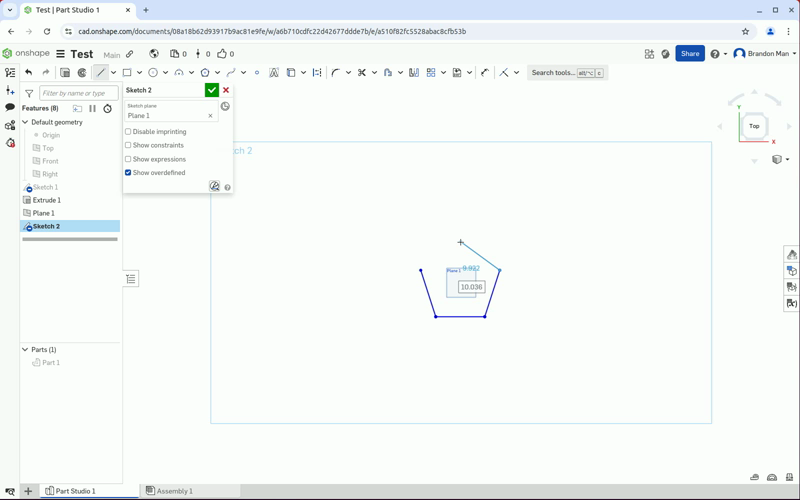
click(460, 241)
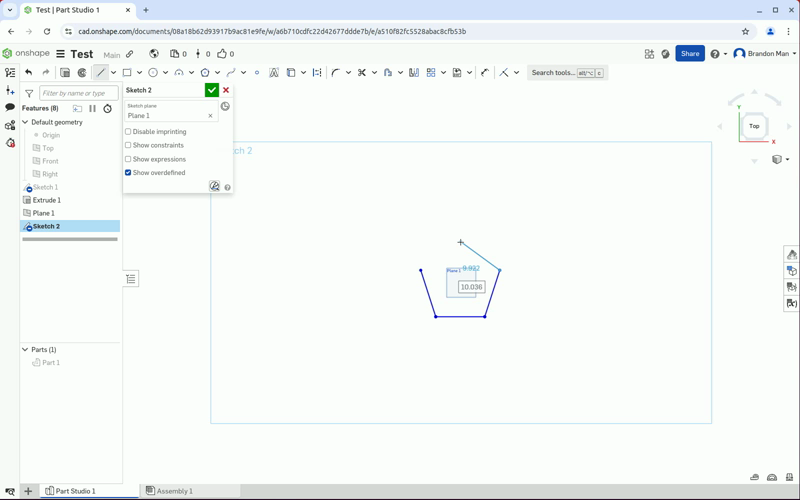
key_up(shift)
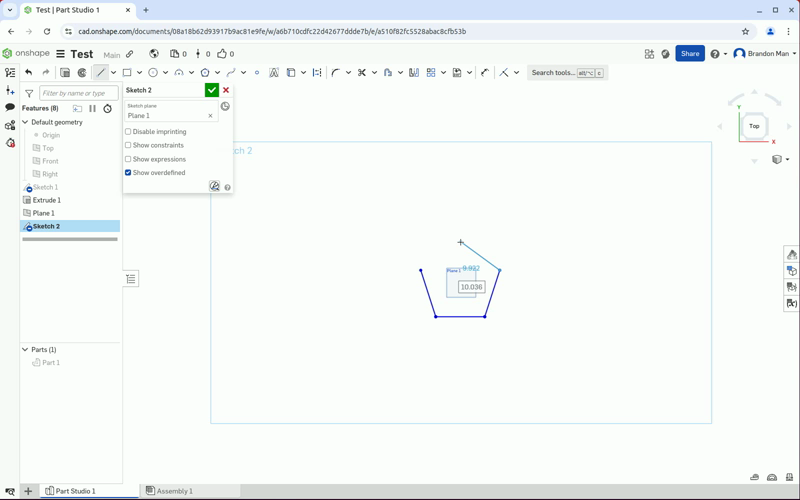
mouse_move(490, 241)
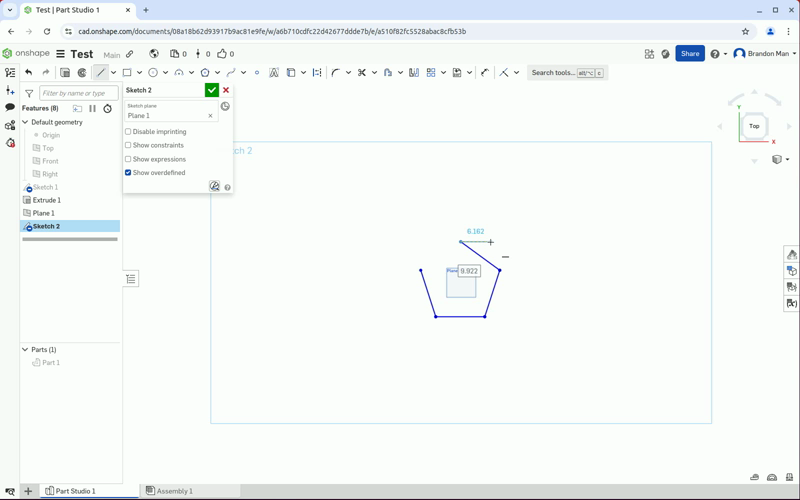
key_down(shift)
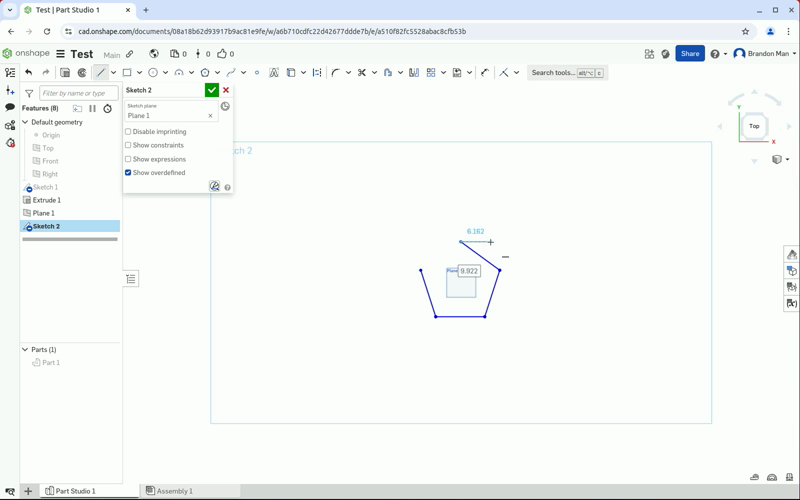
mouse_move(420, 270)
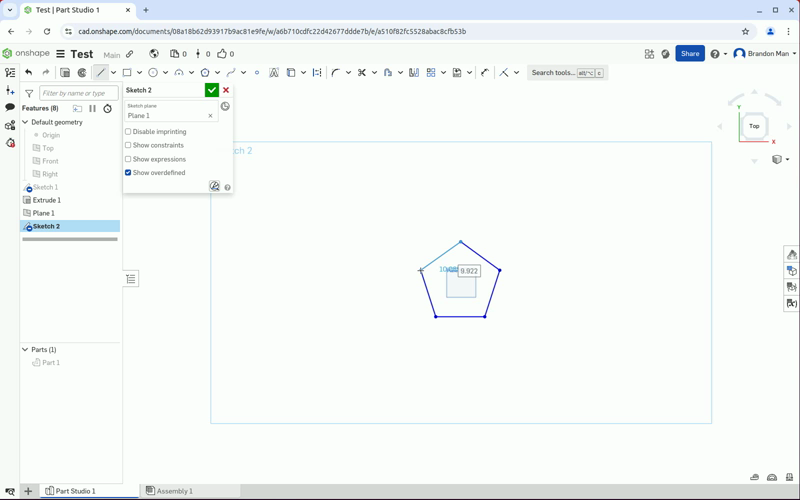
key_up(shift)
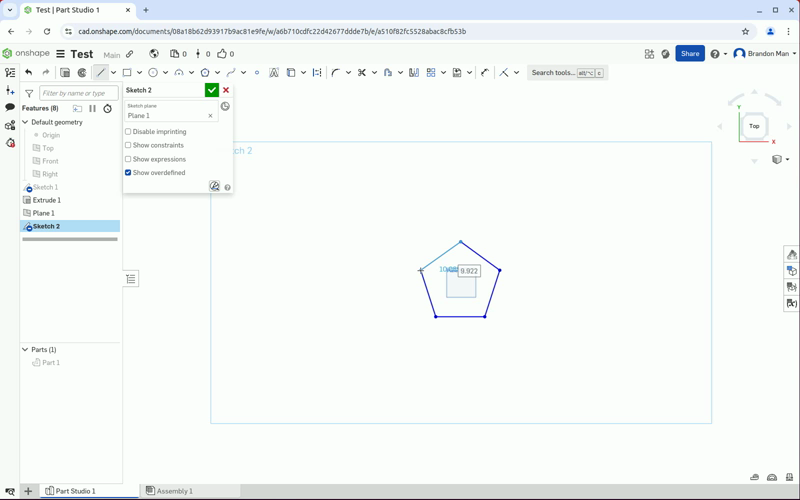
click(420, 270)
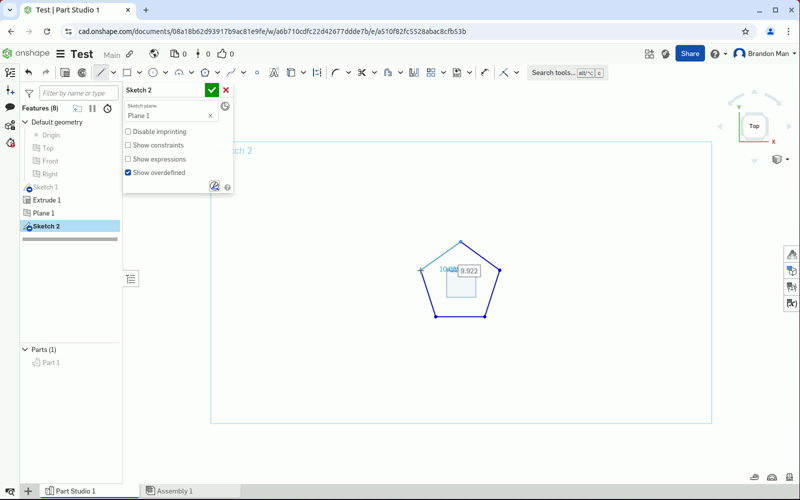
key(esc)
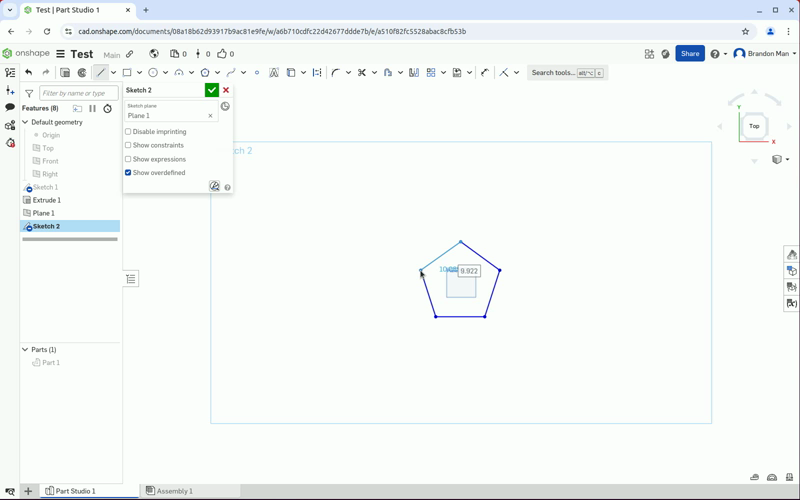
mouse_move(469, 268)
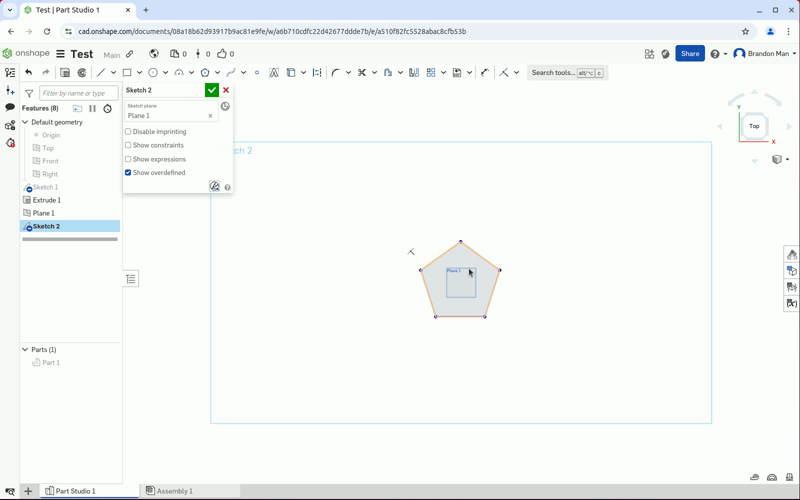
click(469, 268)
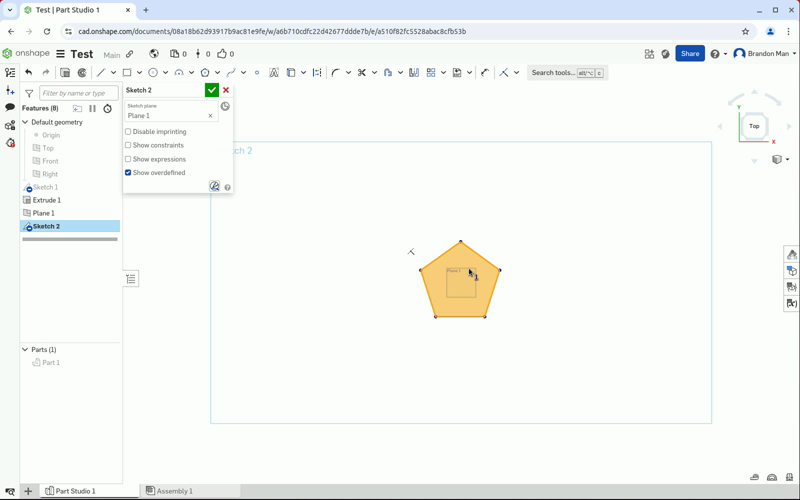
mouse_move(73, 352)
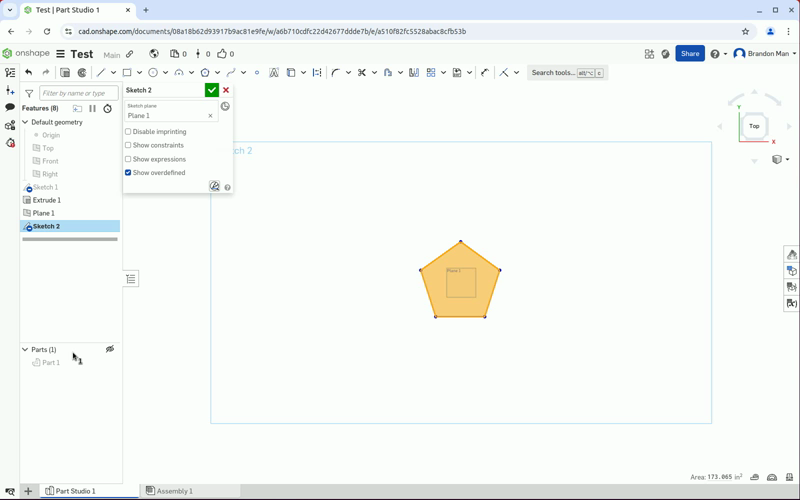
key(shift+y)
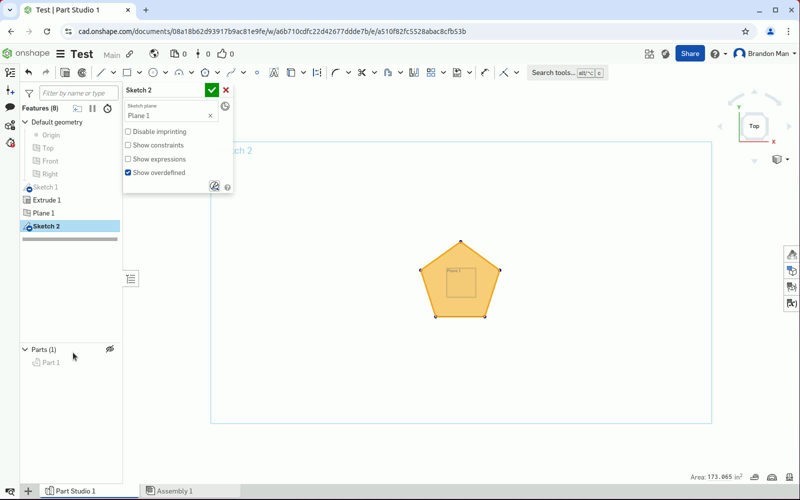
key(shift+e)
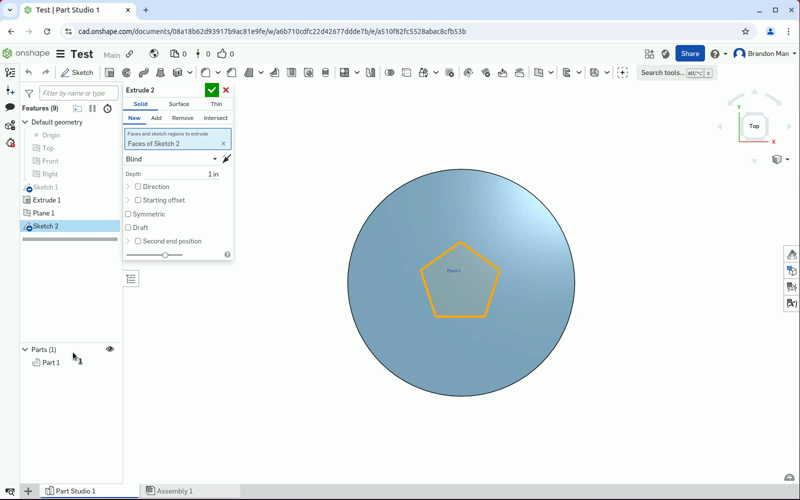
mouse_move(143, 106)
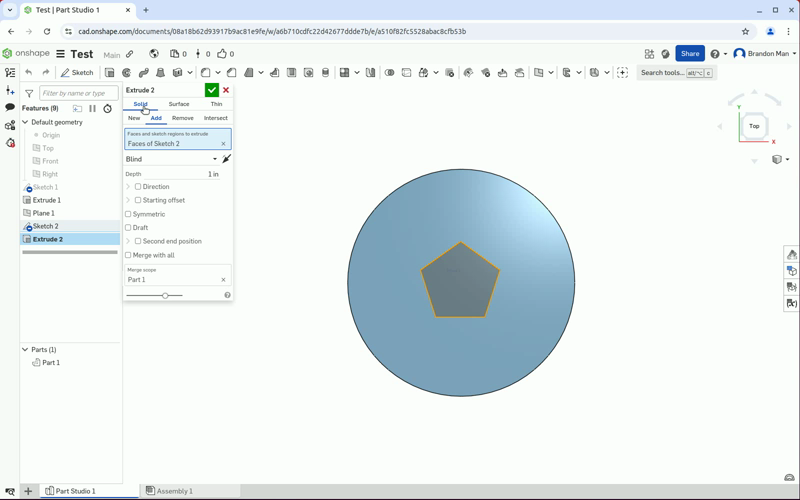
click(143, 106)
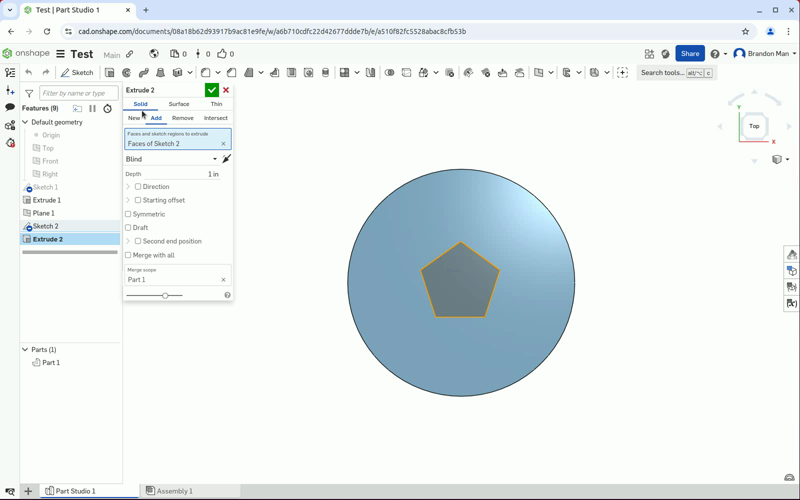
mouse_move(137, 120)
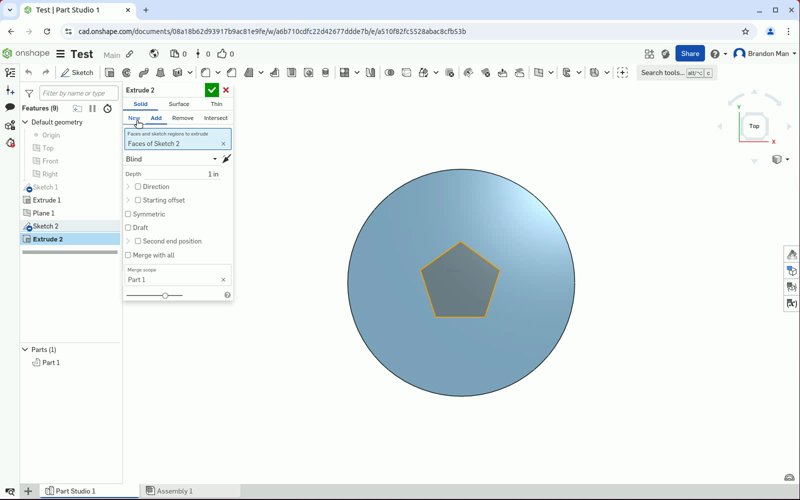
click(137, 120)
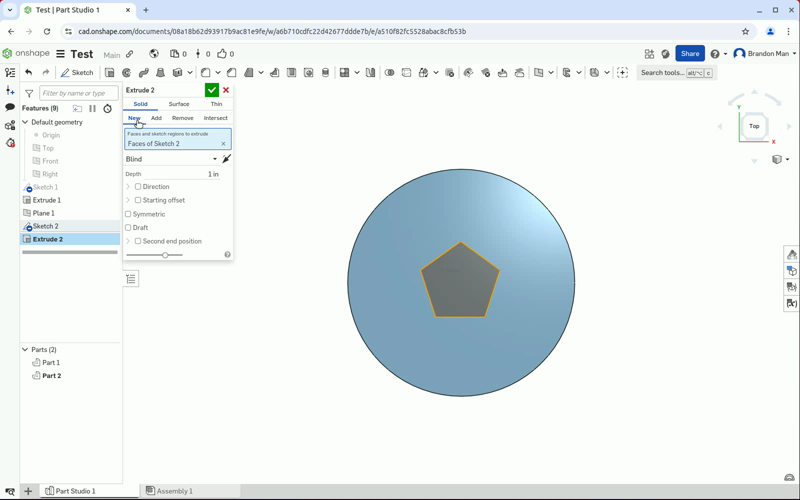
key(tab, 4)
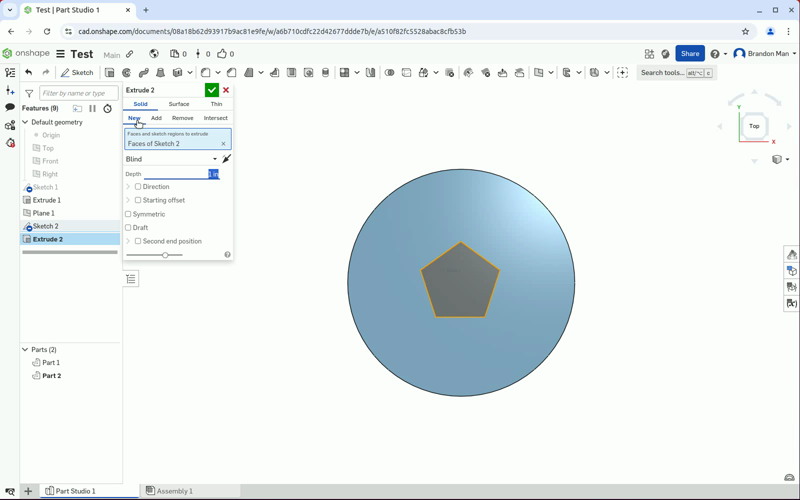
text(4.574)
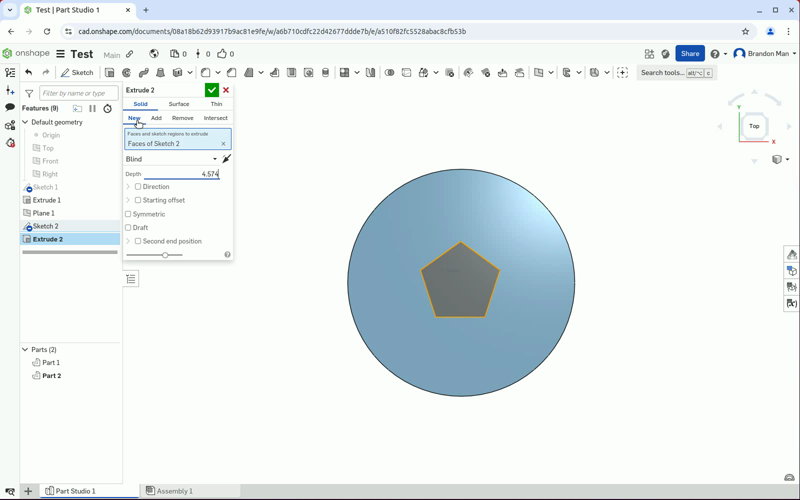
key(enter)
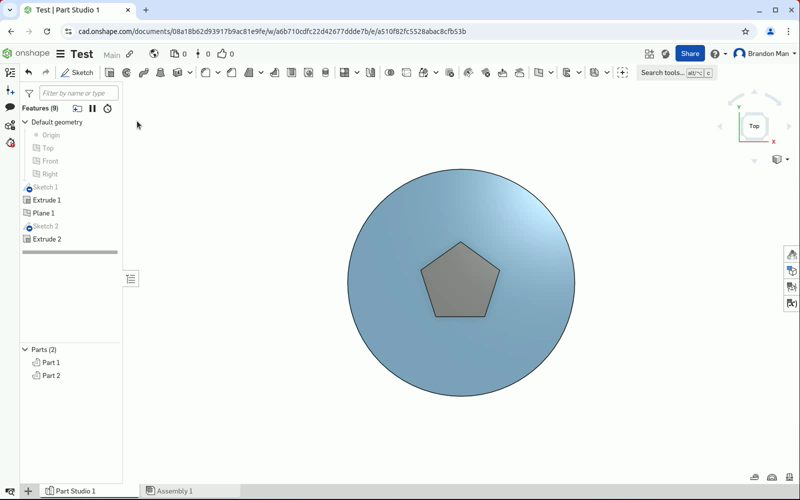
key(shift+h)
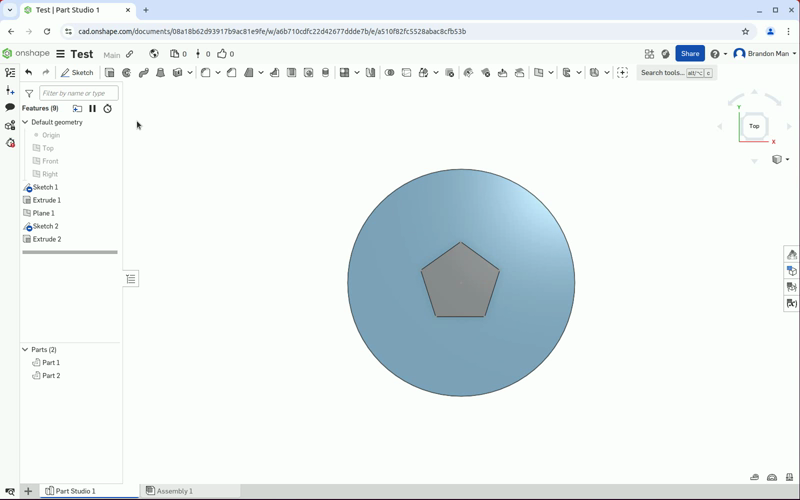
key(shift+h)
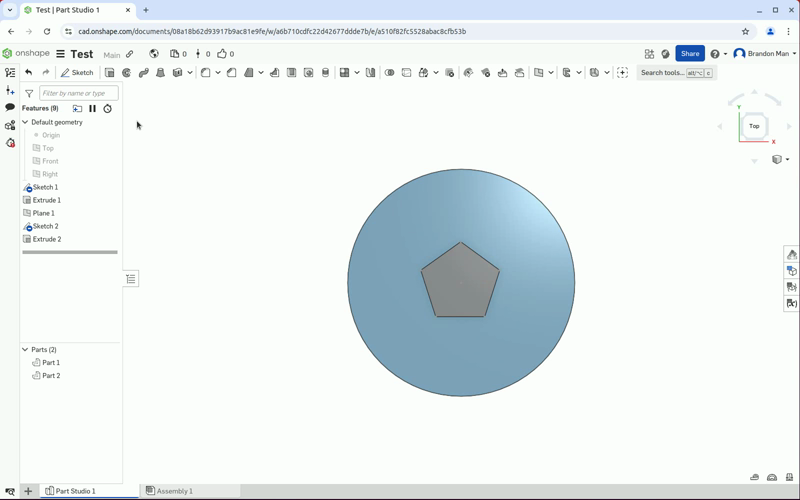
key(shift+7)
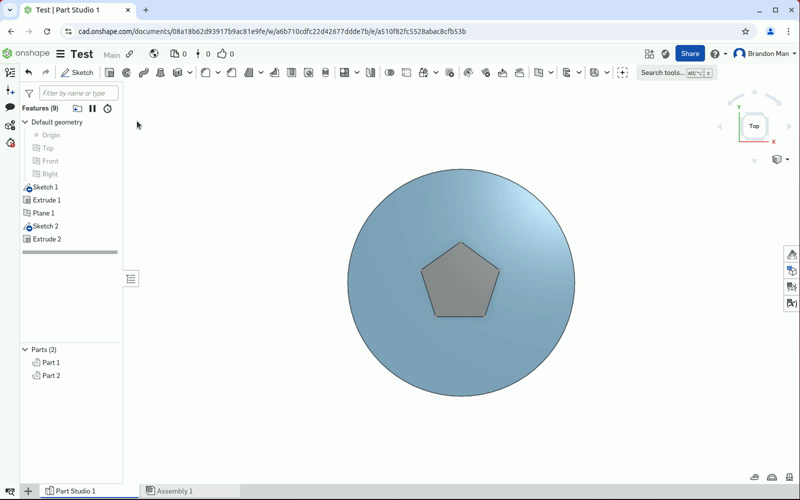
key(up, 3)
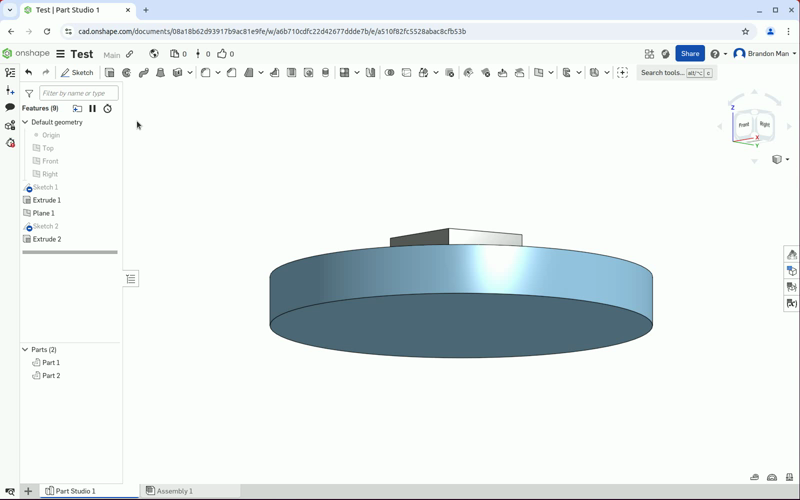
key(left, 3)
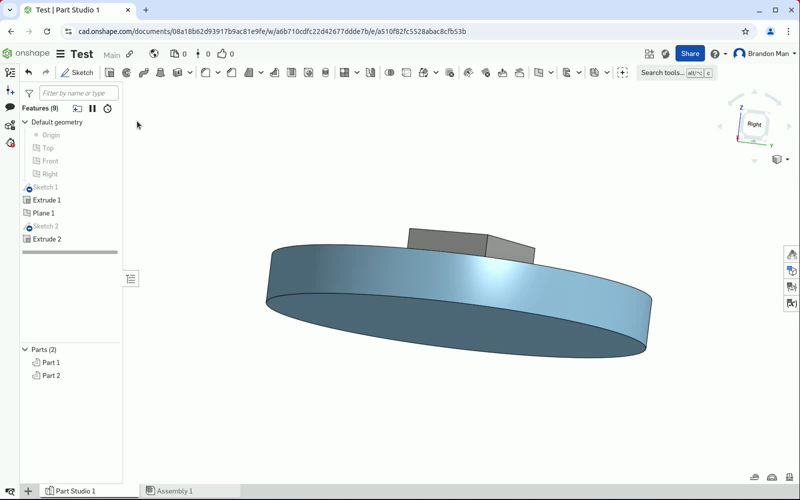
key(right, 3)
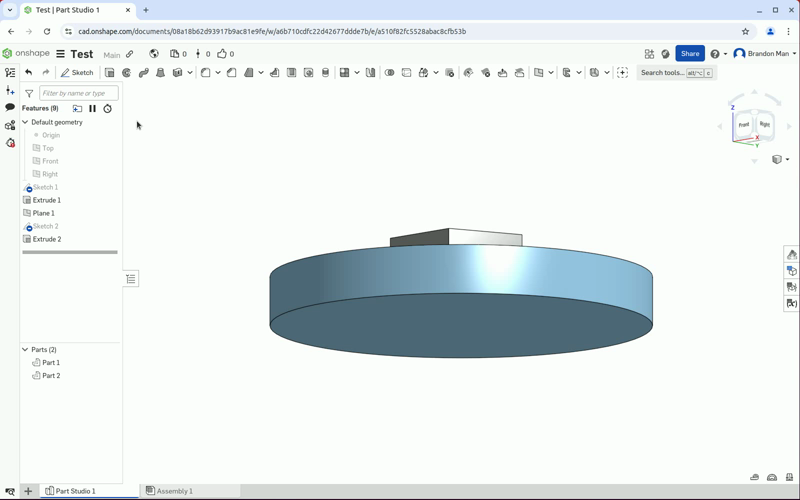
key(down, 3)
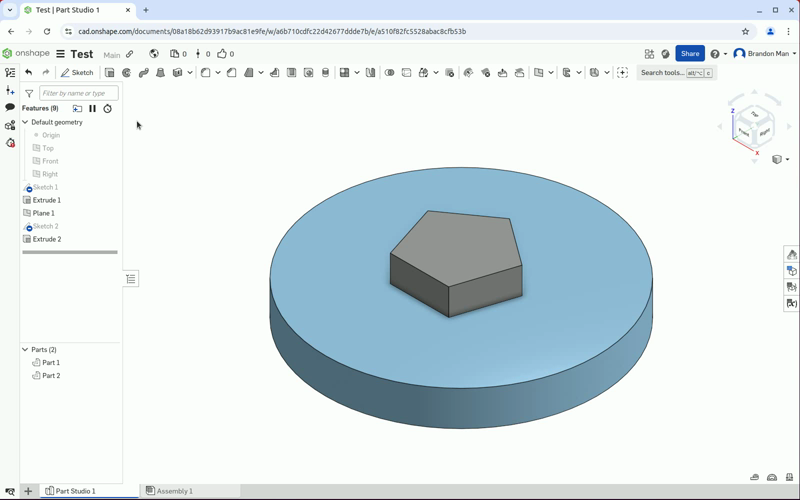
mouse_move(73, 189)
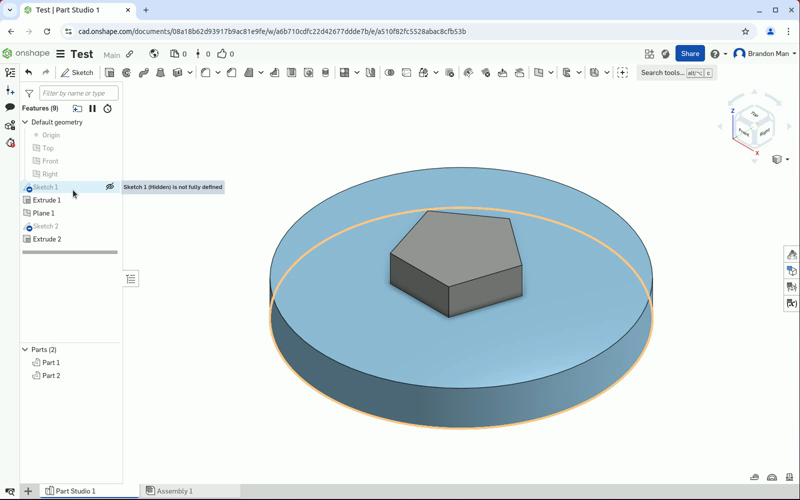
click(73, 189)